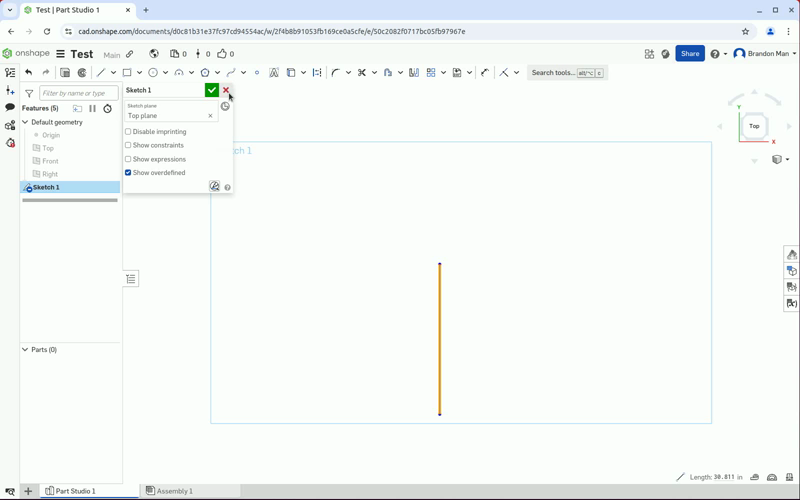
key(shift+h)
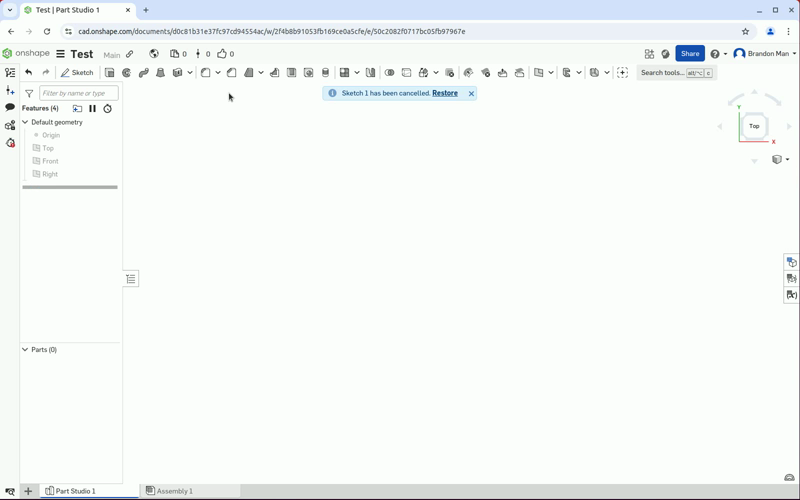
mouse_move(73, 352)
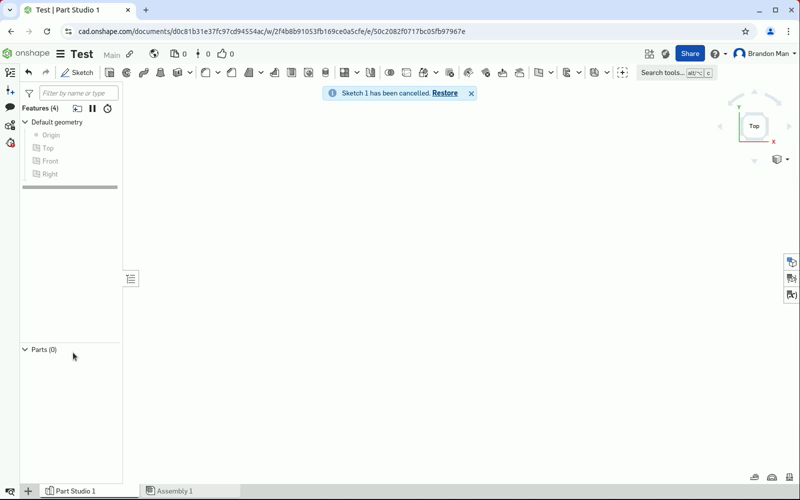
key(y)
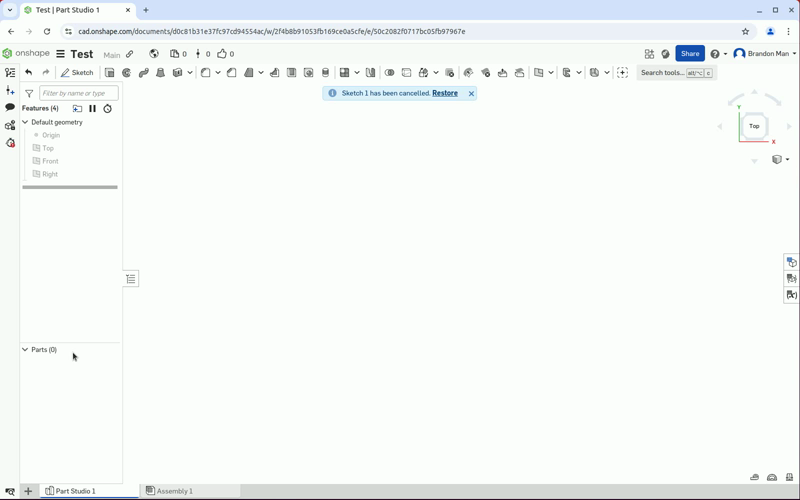
key(shift+p)
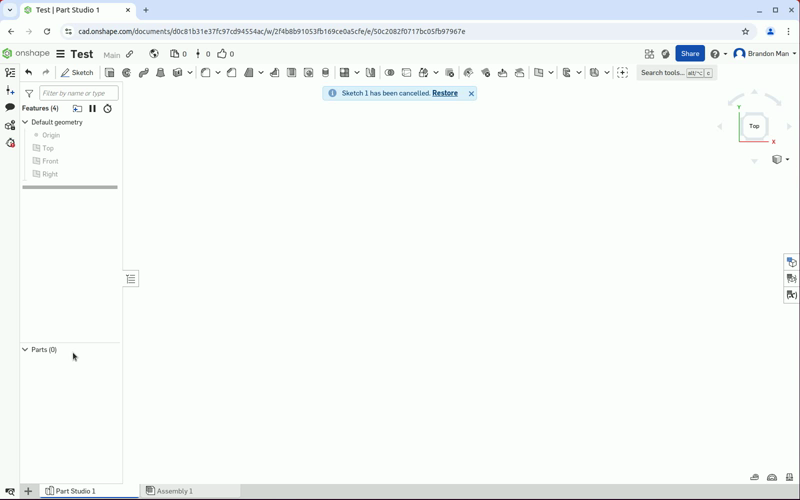
key(space)
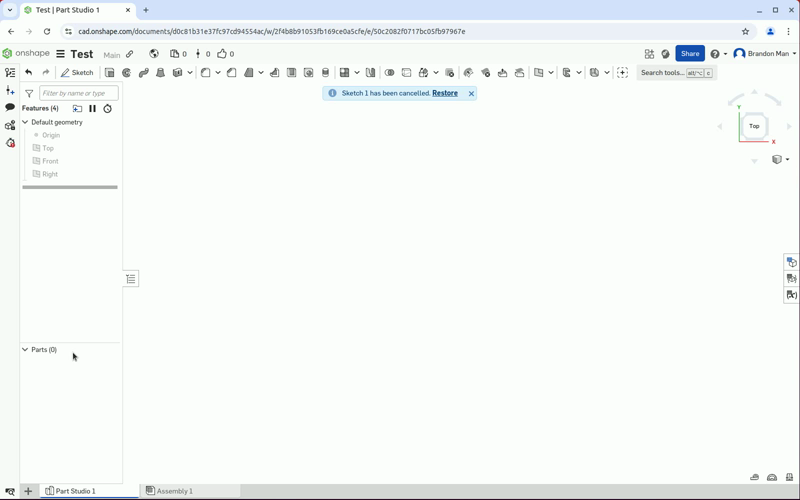
key_down(shift)
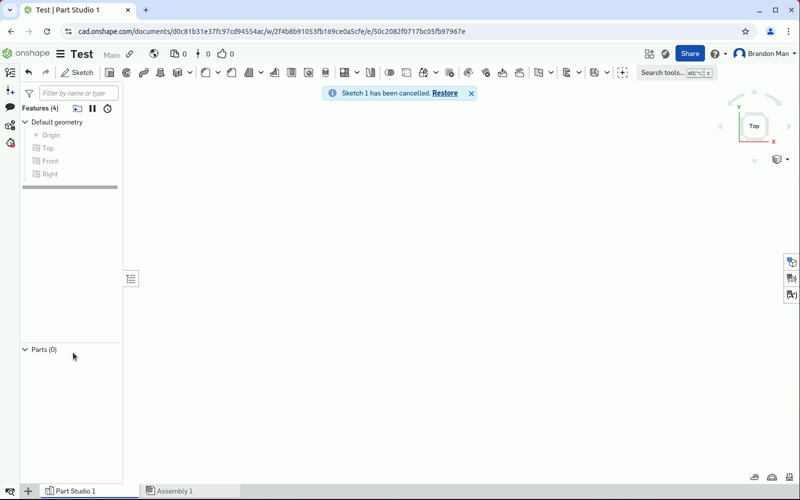
key(up)
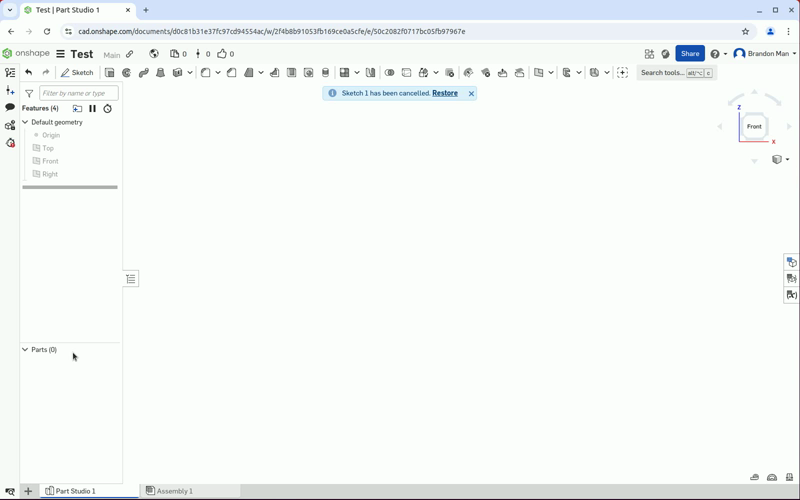
key_up(shift)
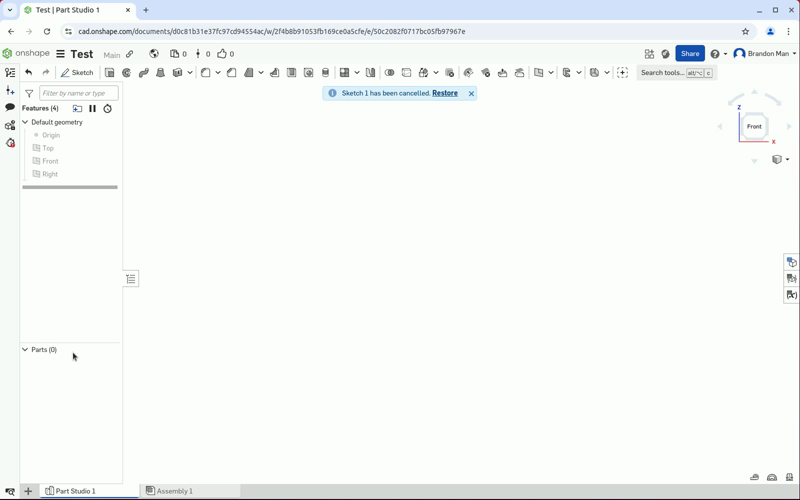
mouse_move(73, 352)
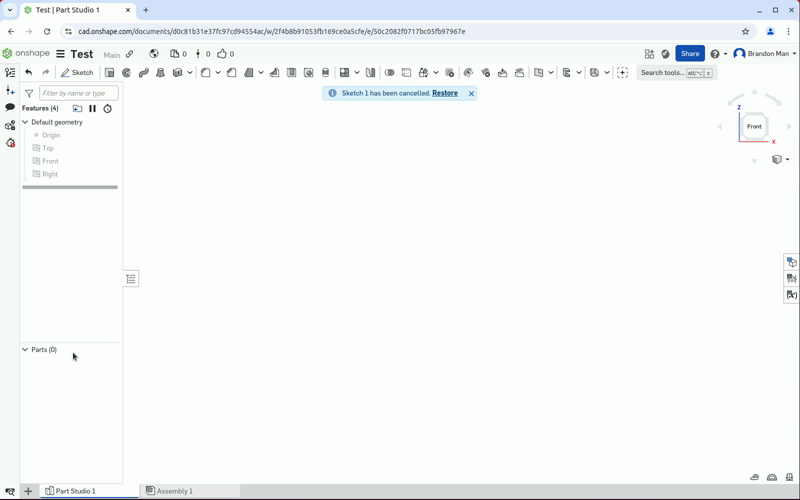
key(shift+y)
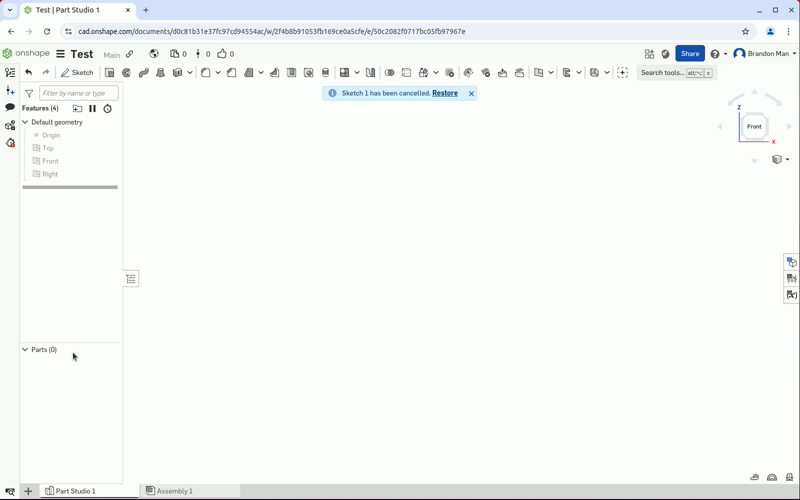
key(shift+s)
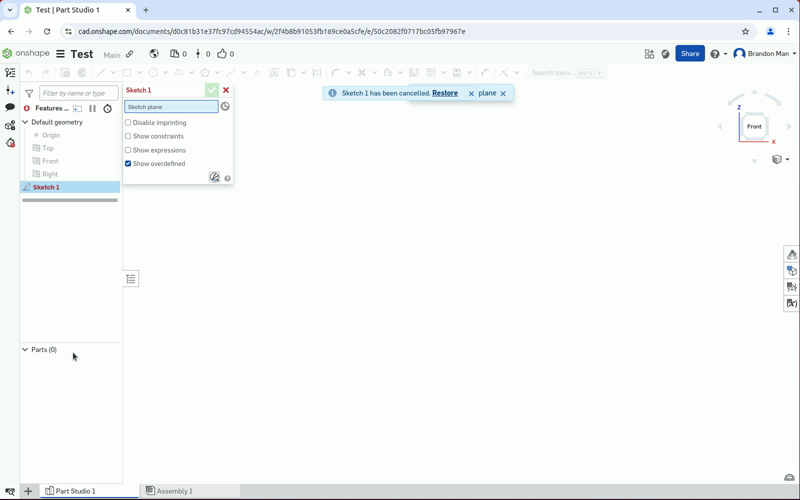
mouse_move(73, 163)
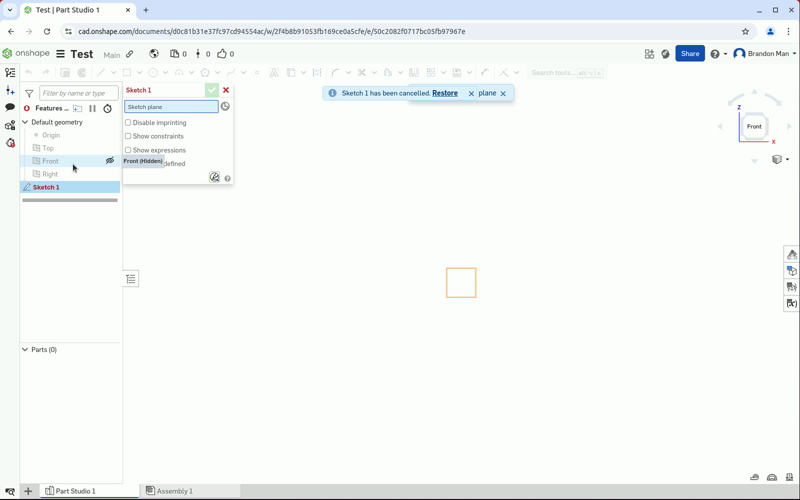
click(73, 163)
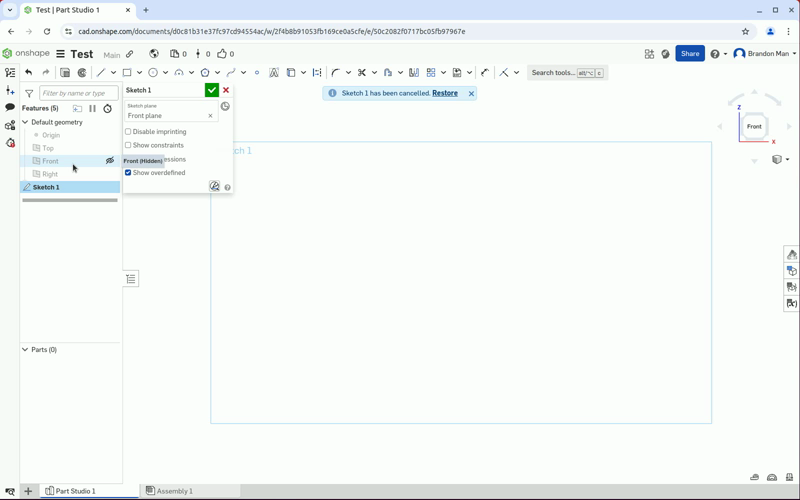
mouse_move(73, 352)
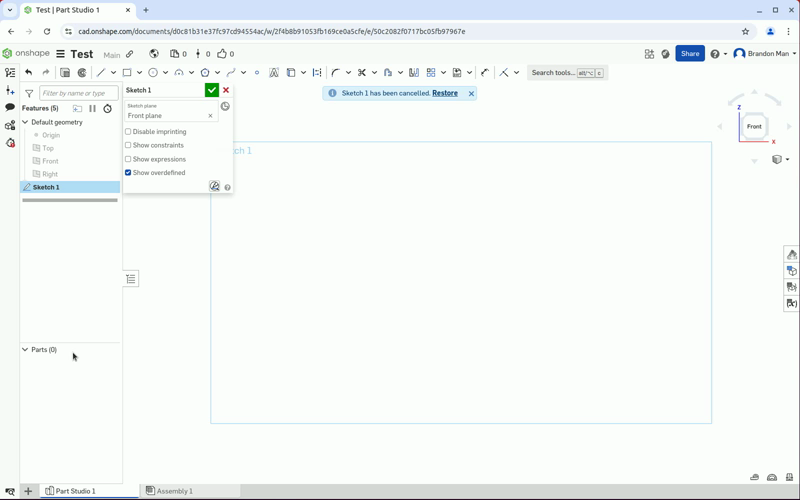
key(y)
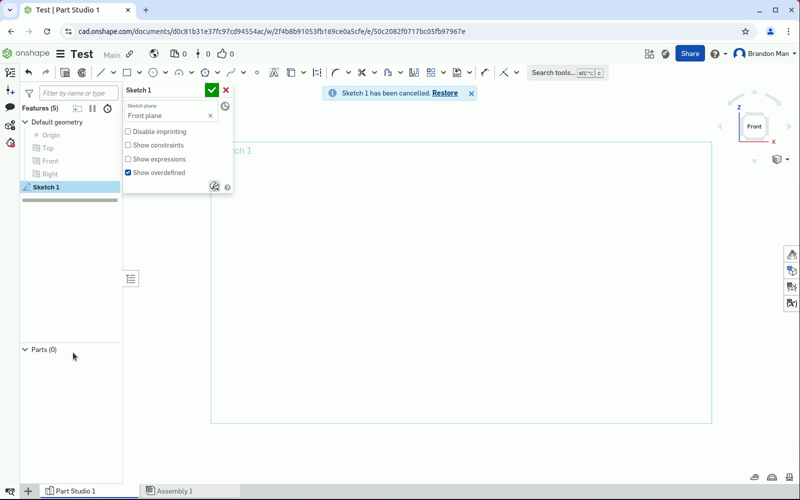
key(c)
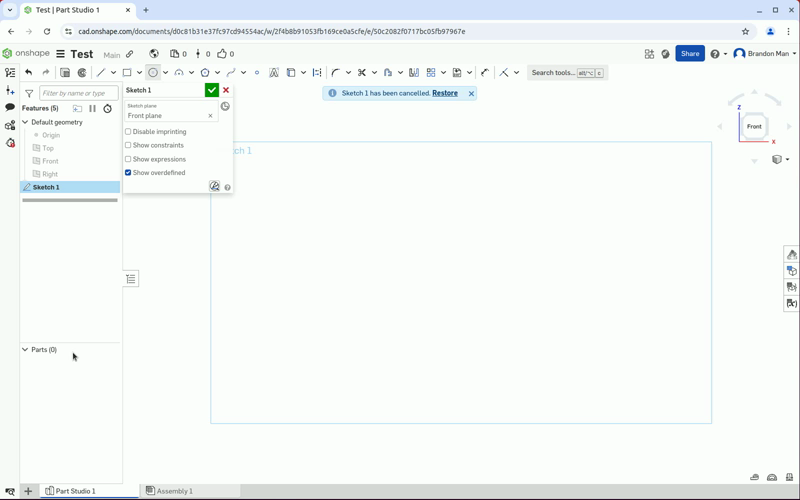
key_down(shift)
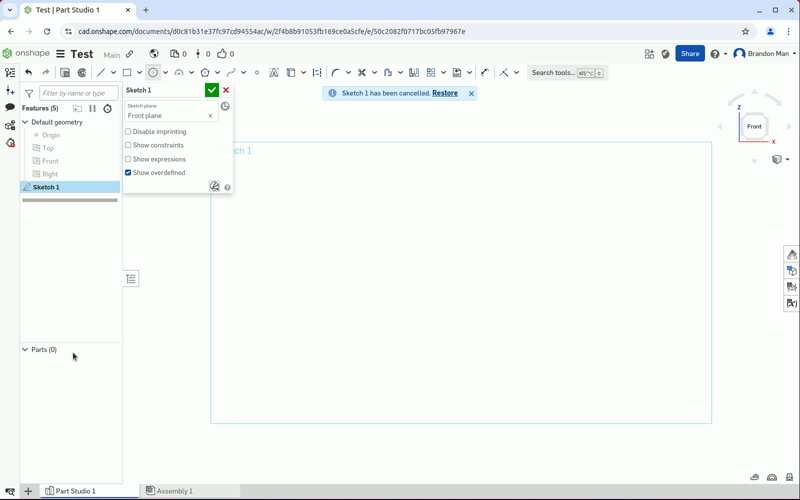
mouse_move(460, 282)
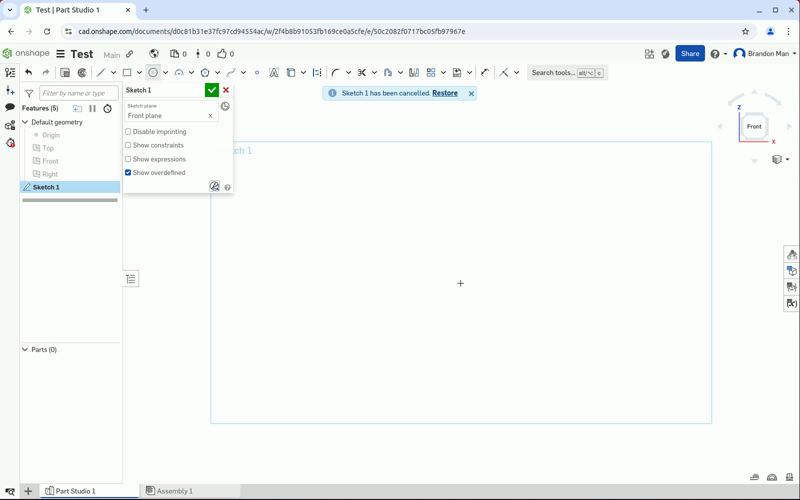
click(460, 282)
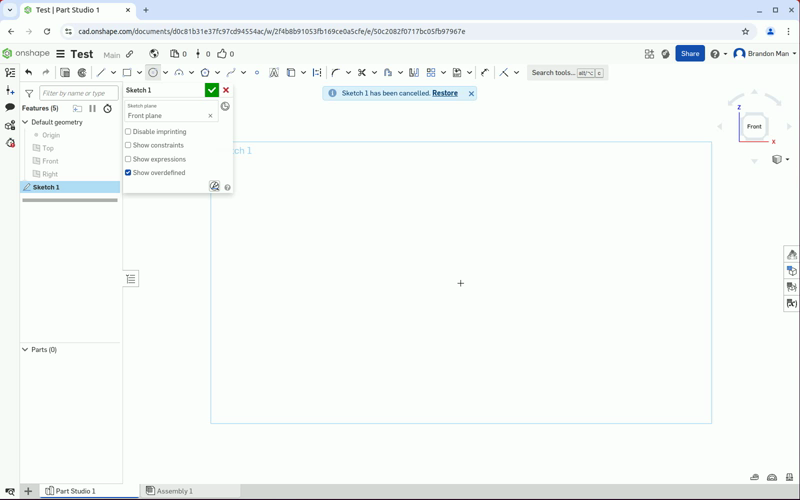
key_up(shift)
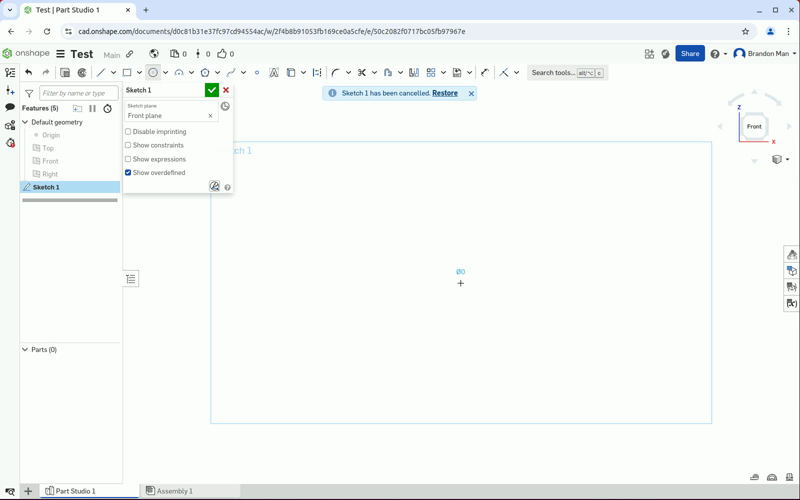
mouse_move(477, 282)
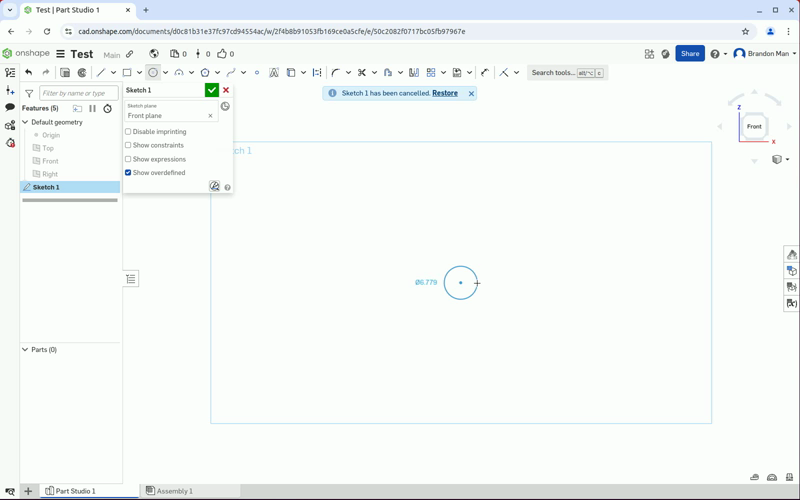
click(477, 282)
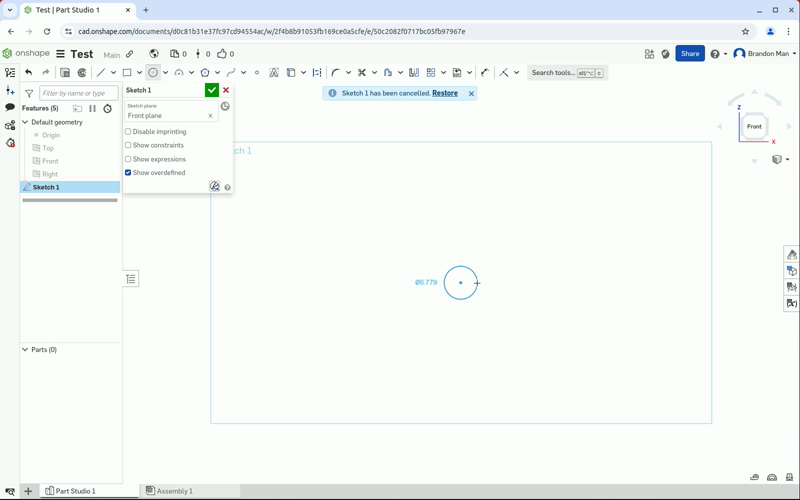
key(esc)
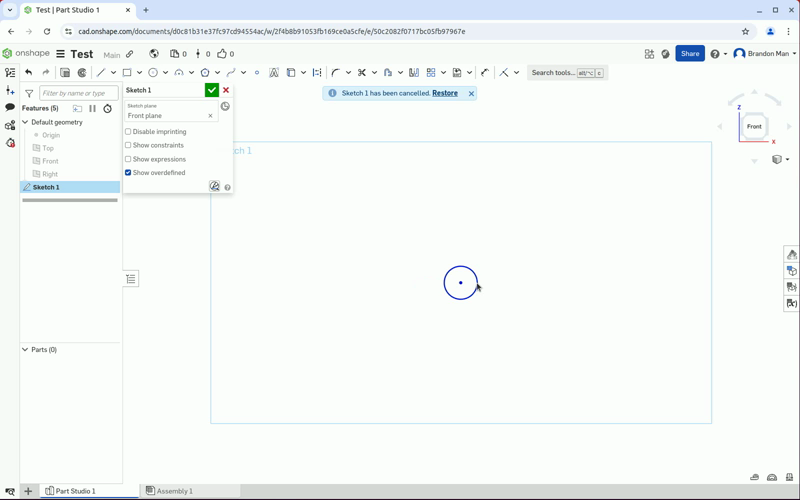
key(c)
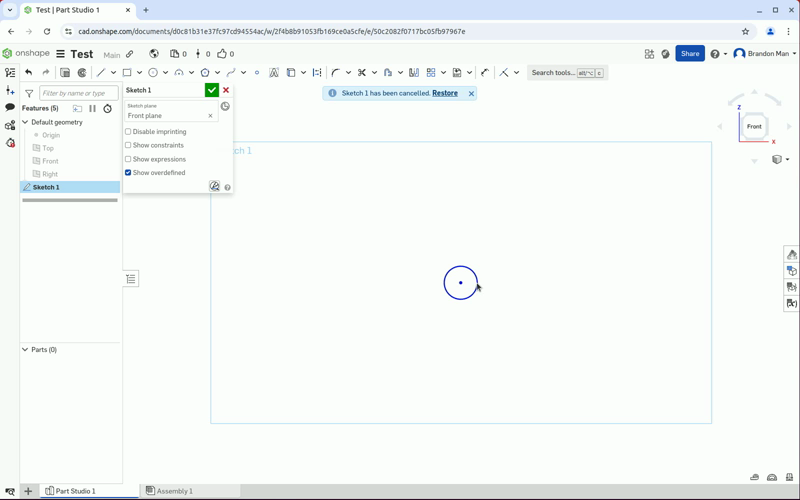
key_down(shift)
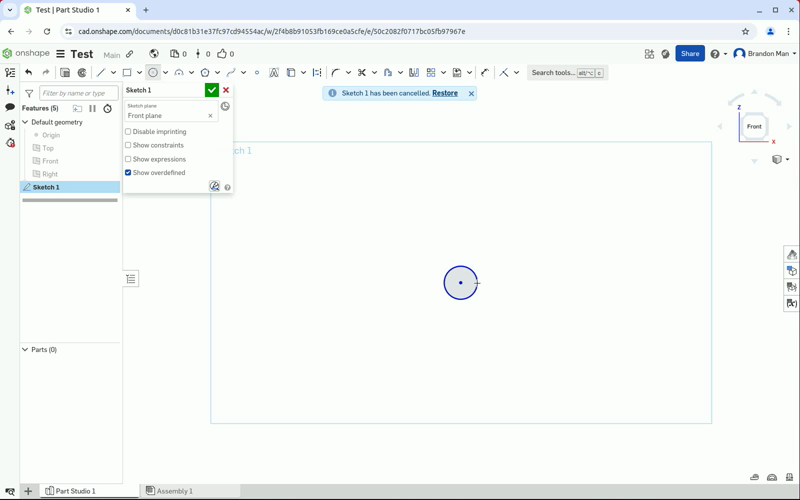
mouse_move(460, 282)
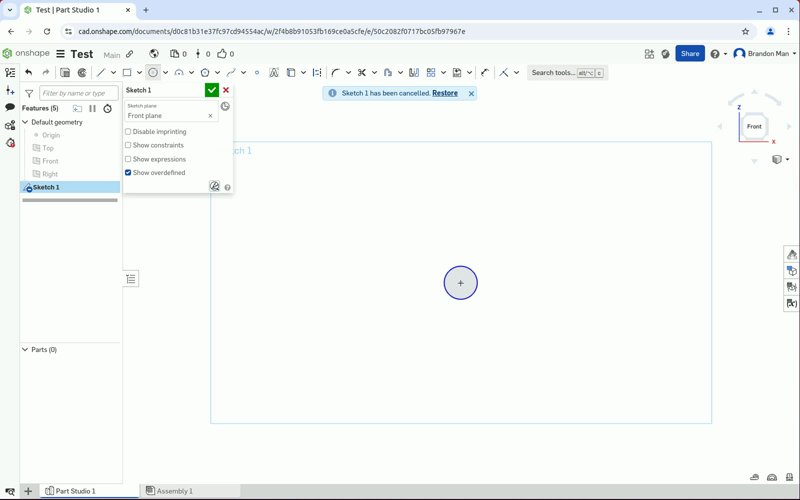
click(460, 282)
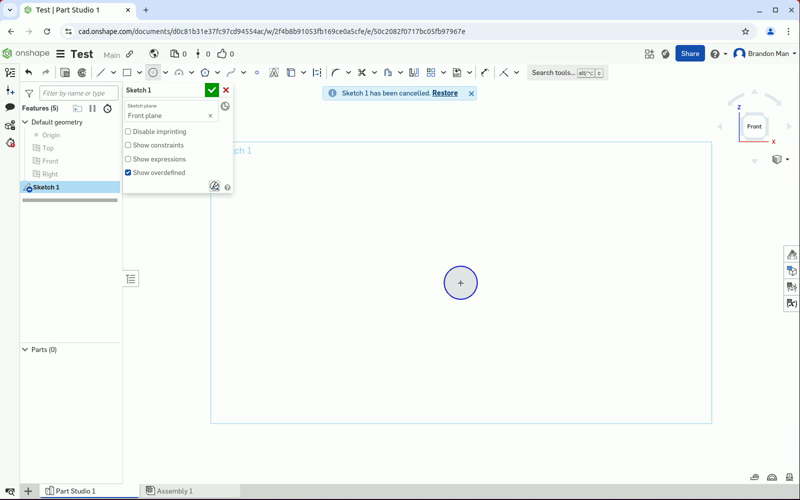
key_up(shift)
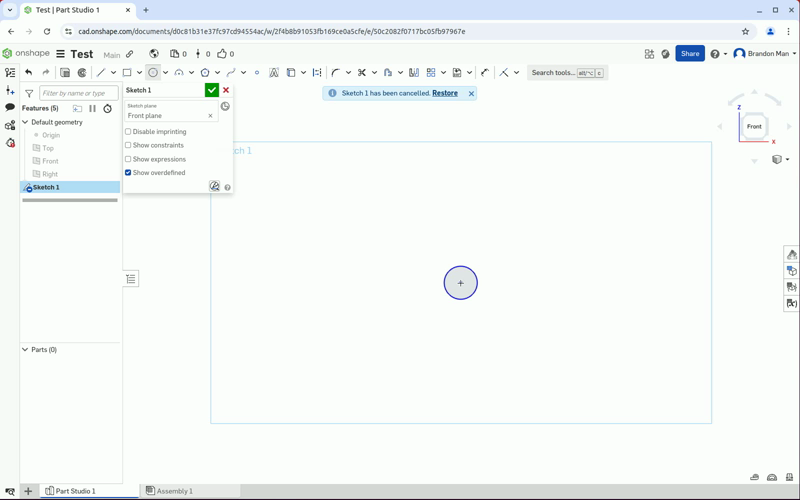
mouse_move(463, 282)
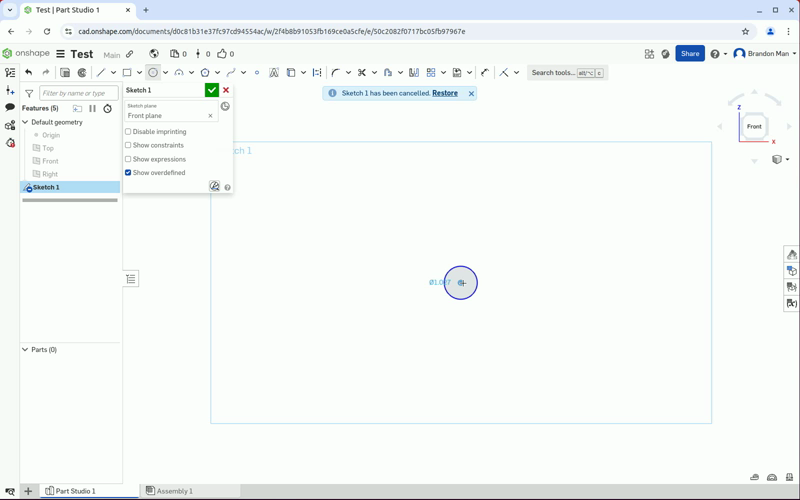
scroll(6)
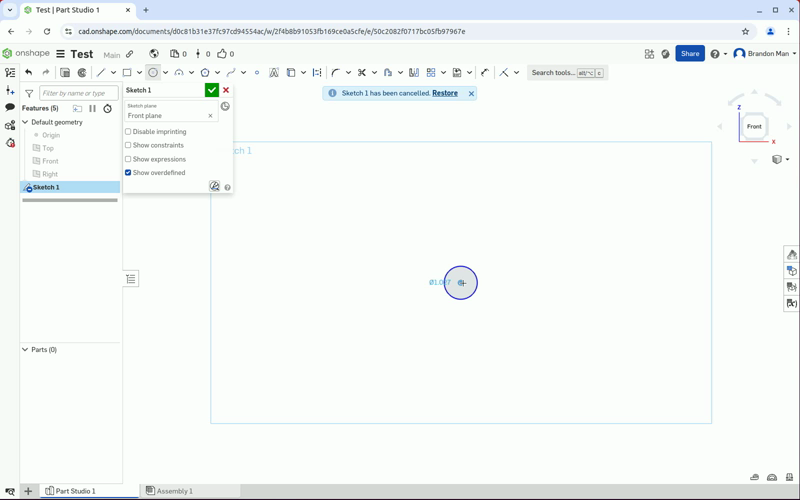
scroll(6)
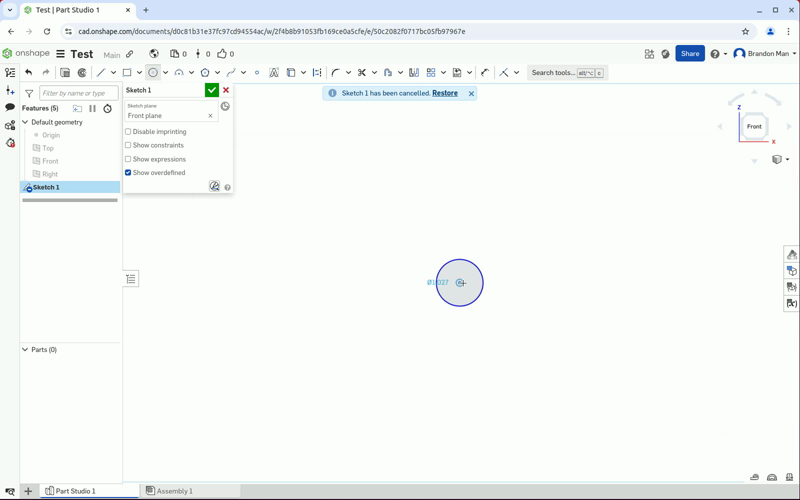
scroll(6)
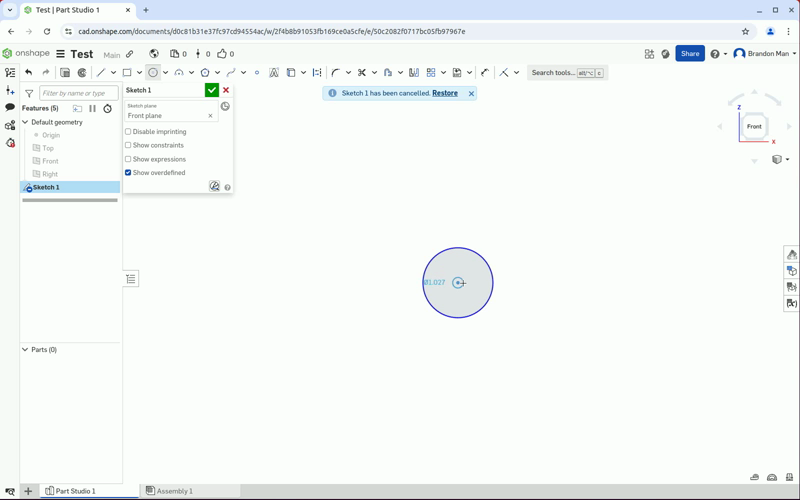
scroll(6)
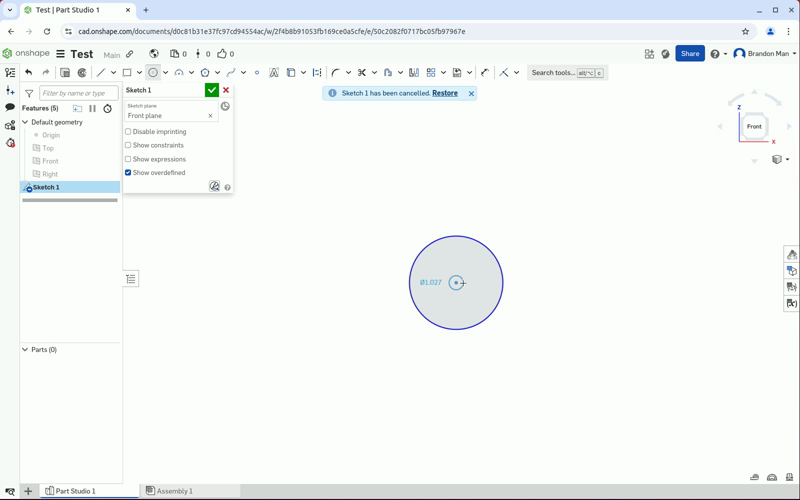
scroll(6)
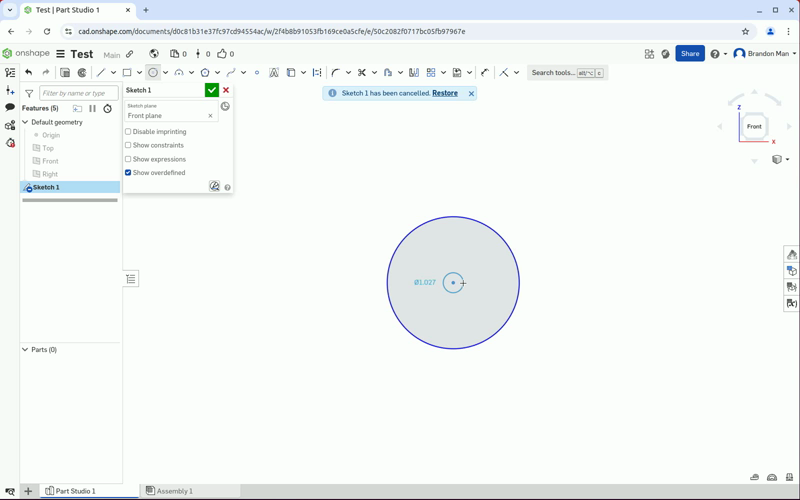
scroll(6)
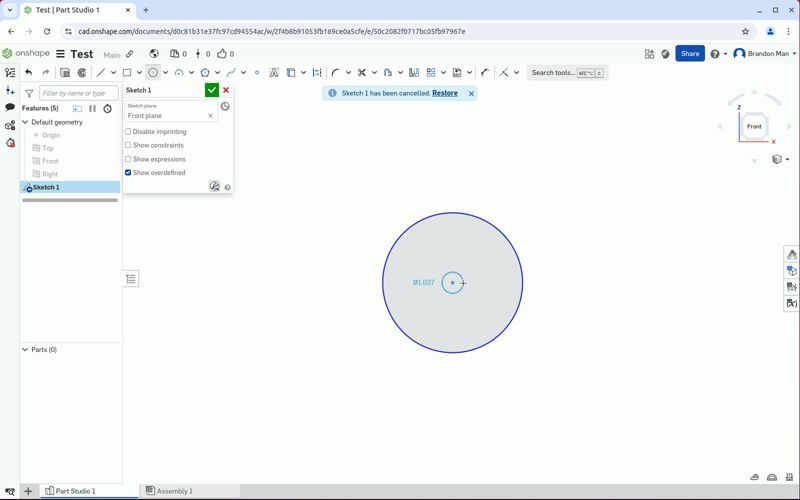
scroll(6)
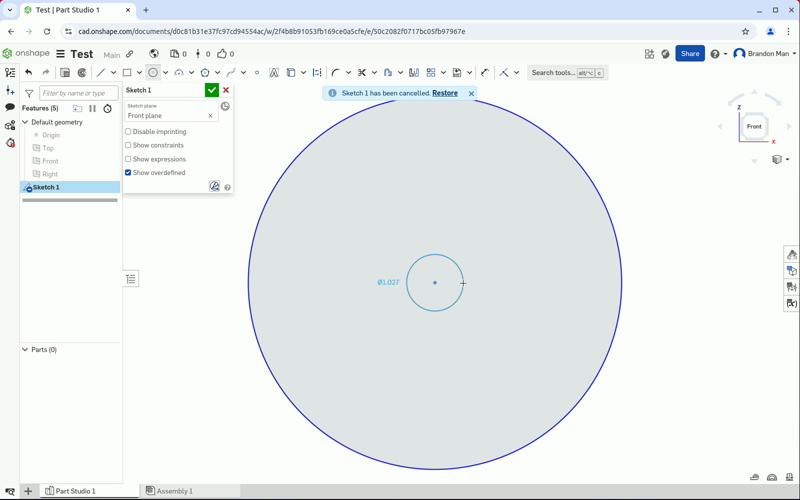
click(463, 282)
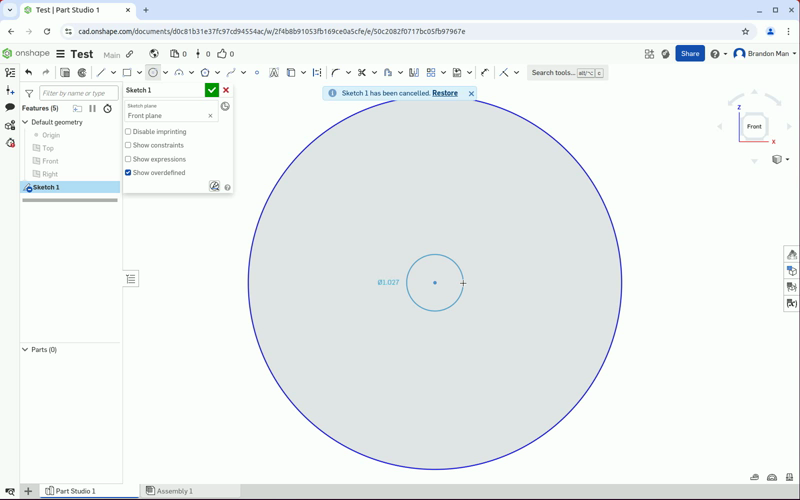
scroll(-6)
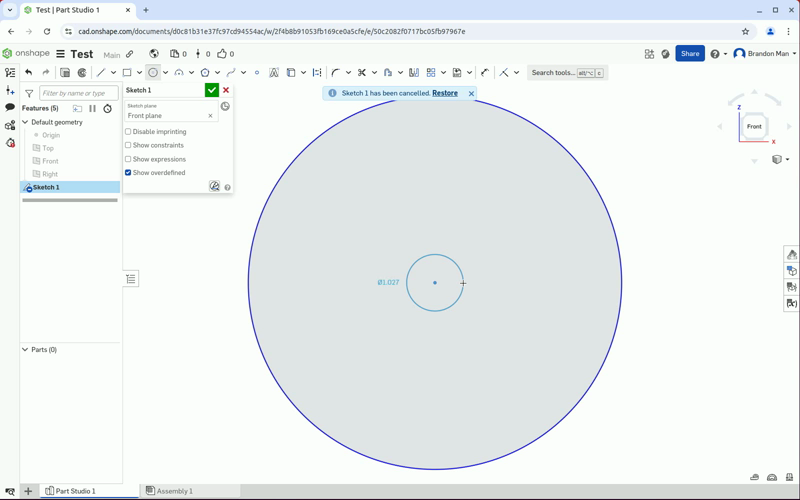
scroll(-6)
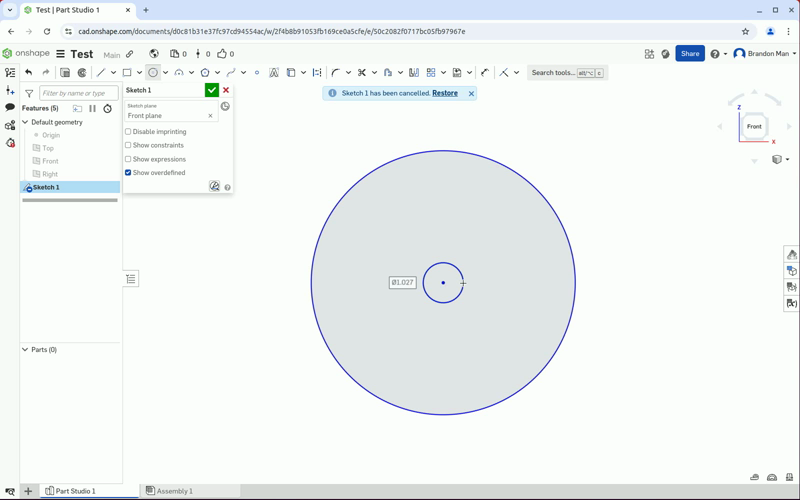
scroll(-6)
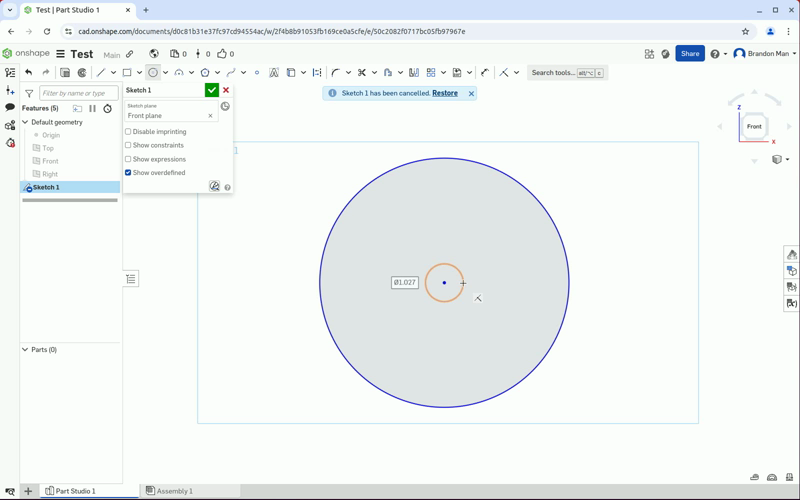
scroll(-6)
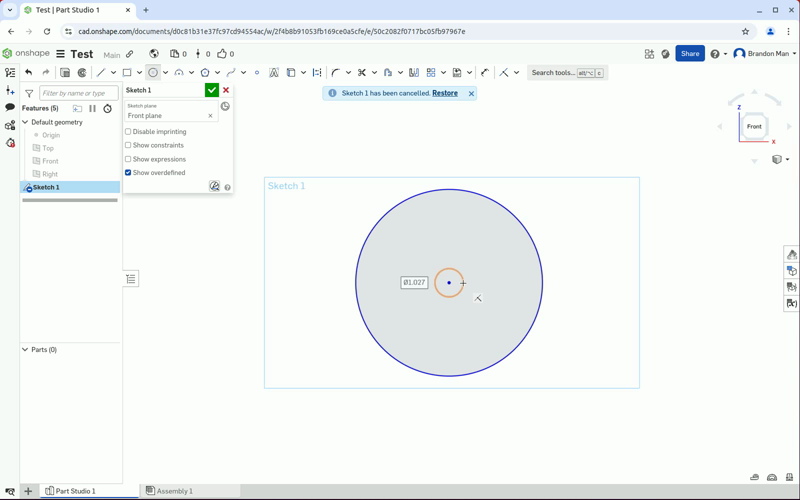
scroll(-6)
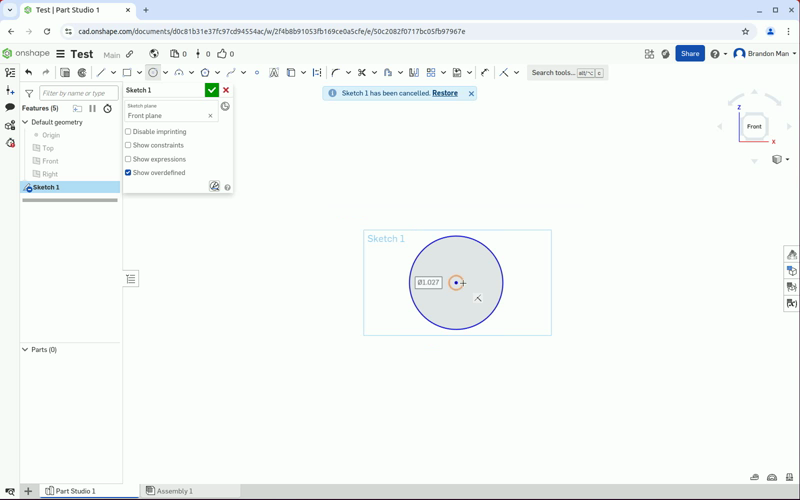
scroll(-6)
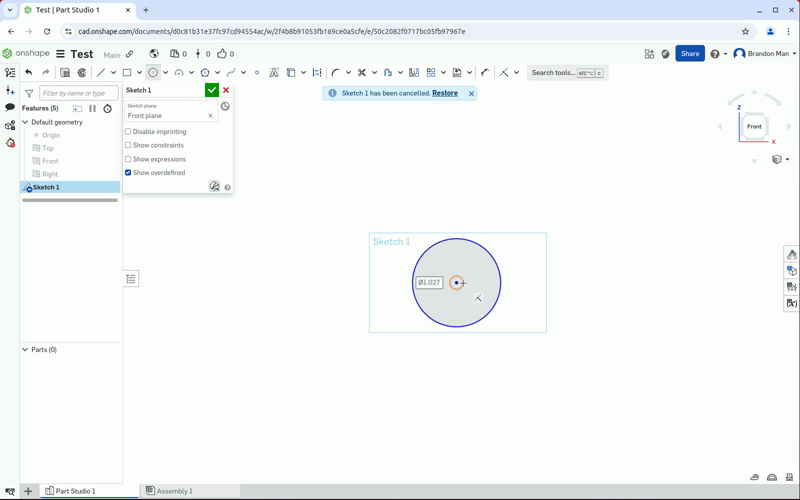
scroll(-6)
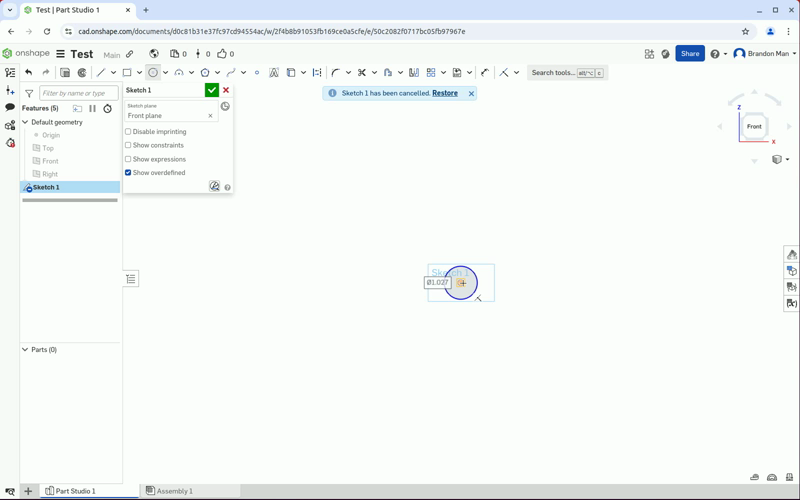
key(esc)
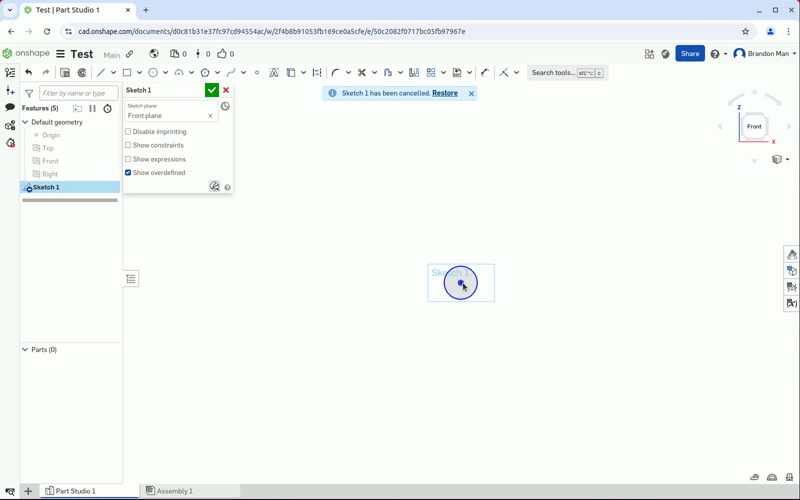
key(c)
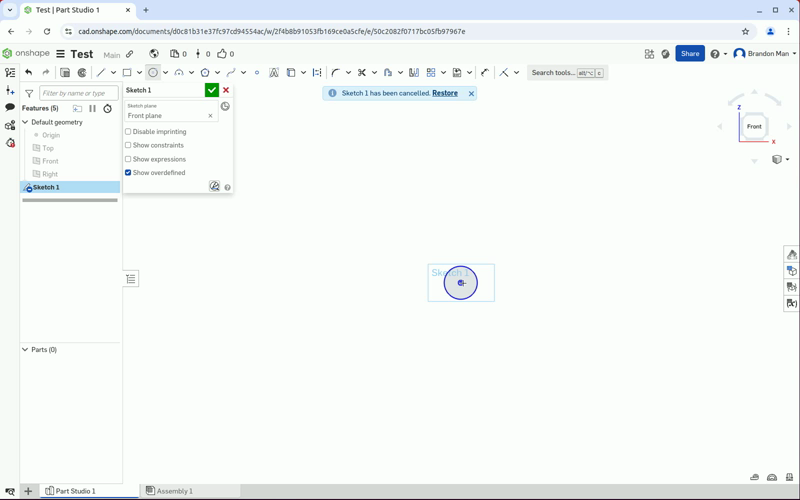
key_down(shift)
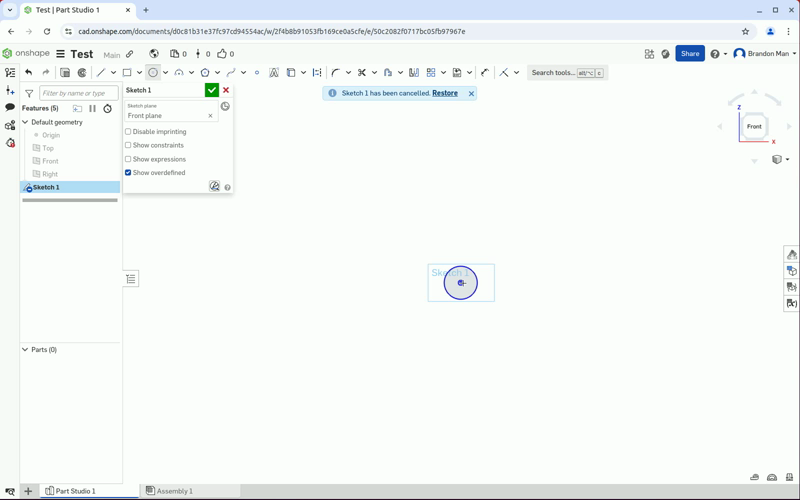
mouse_move(460, 272)
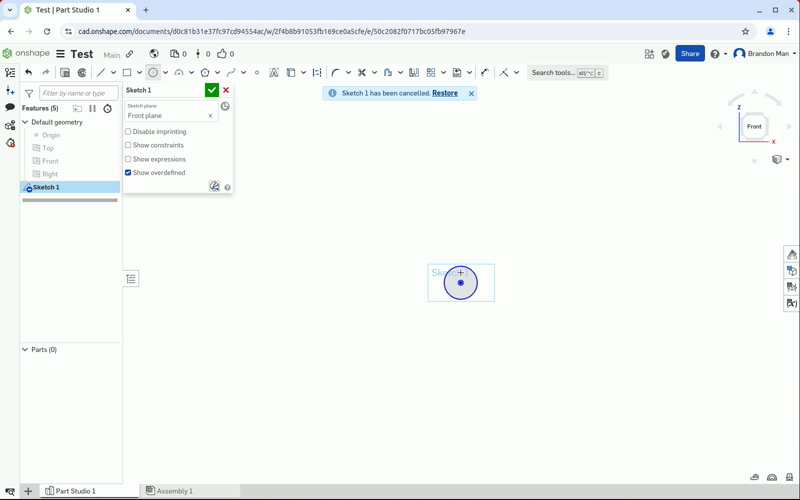
click(460, 272)
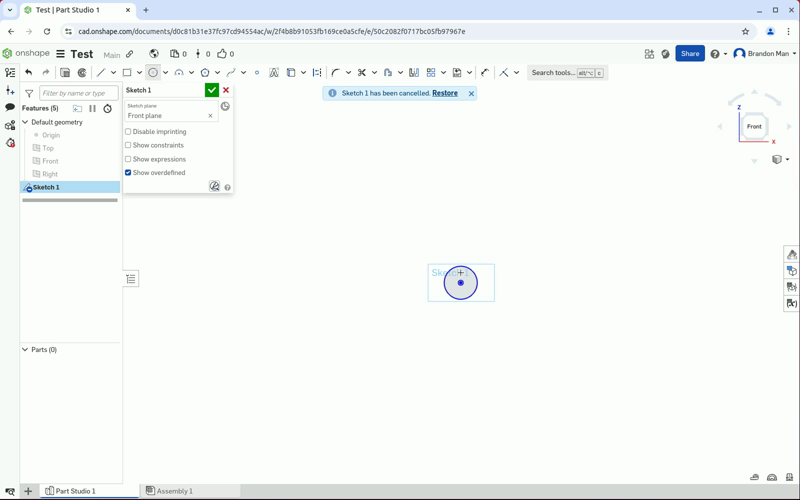
key_up(shift)
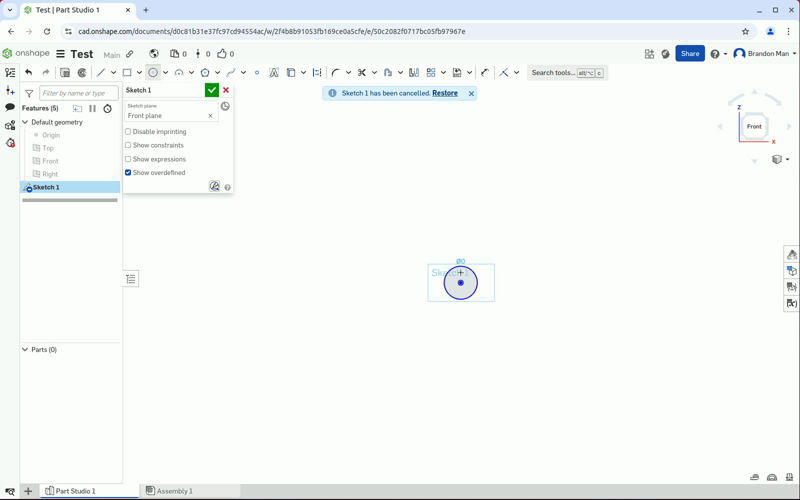
mouse_move(463, 272)
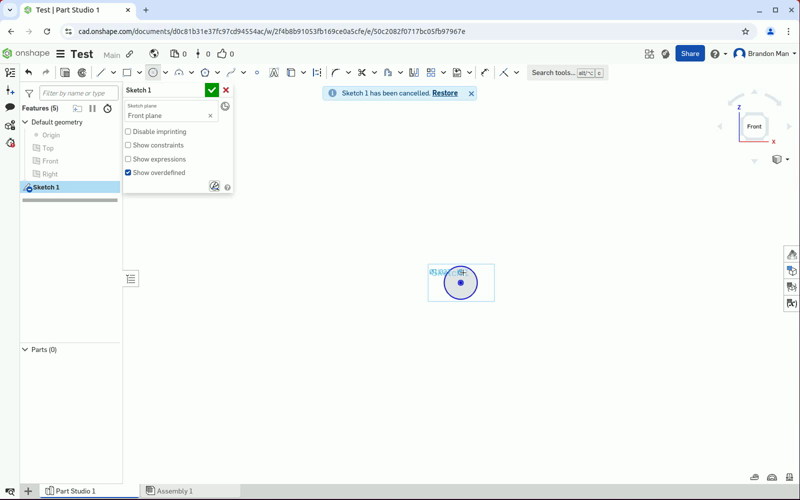
scroll(6)
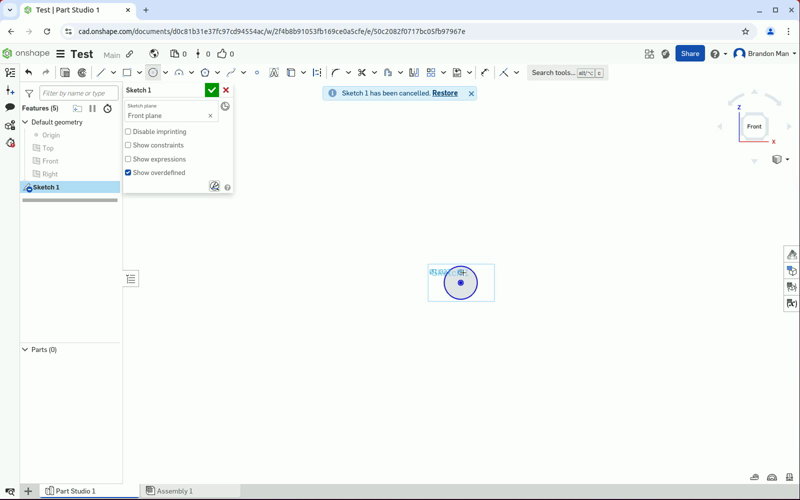
scroll(6)
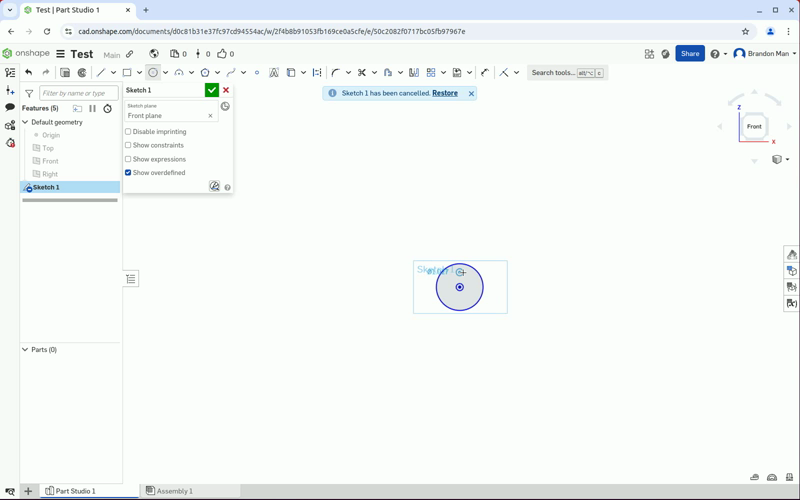
scroll(6)
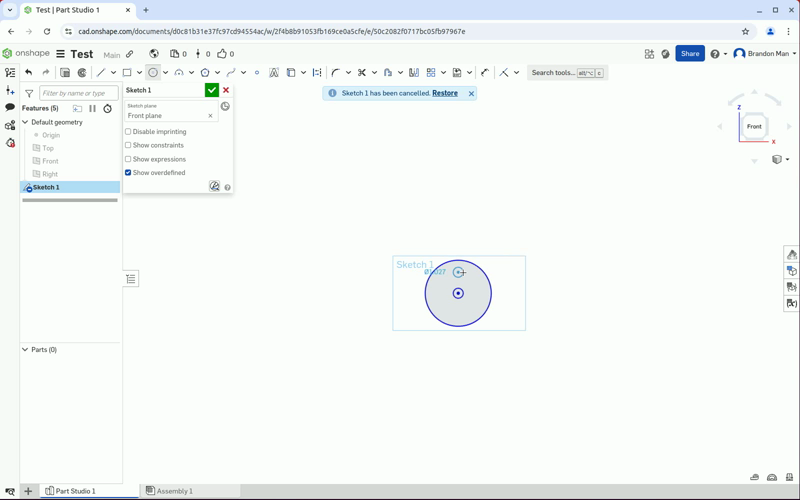
scroll(6)
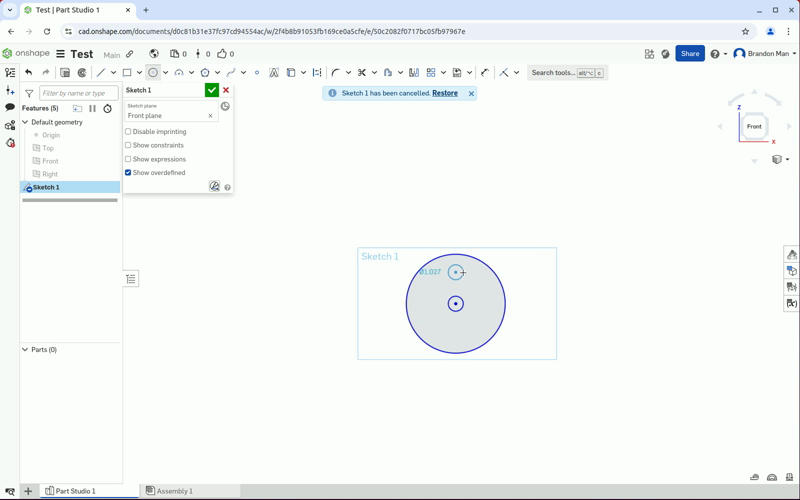
scroll(6)
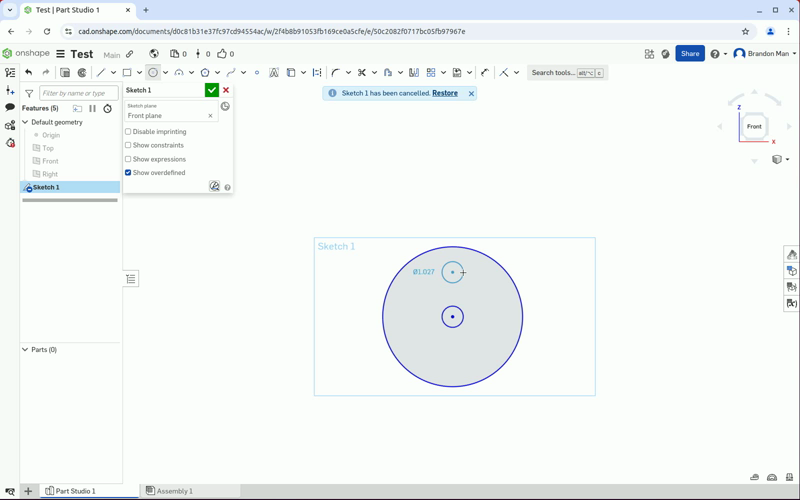
scroll(6)
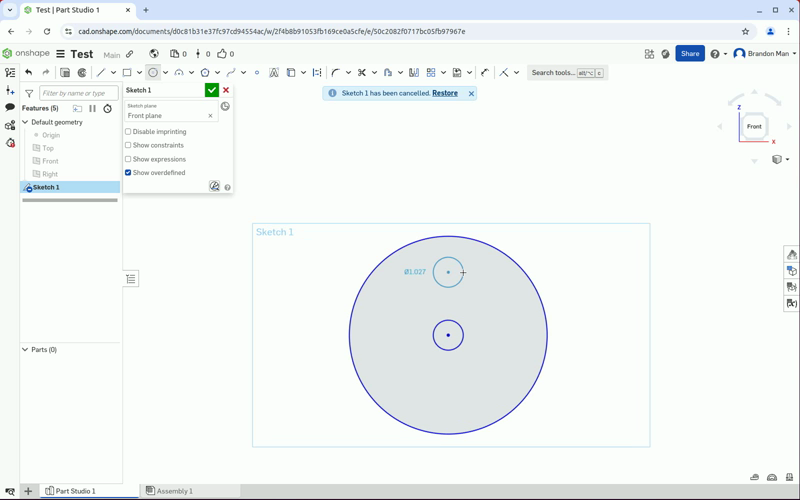
scroll(6)
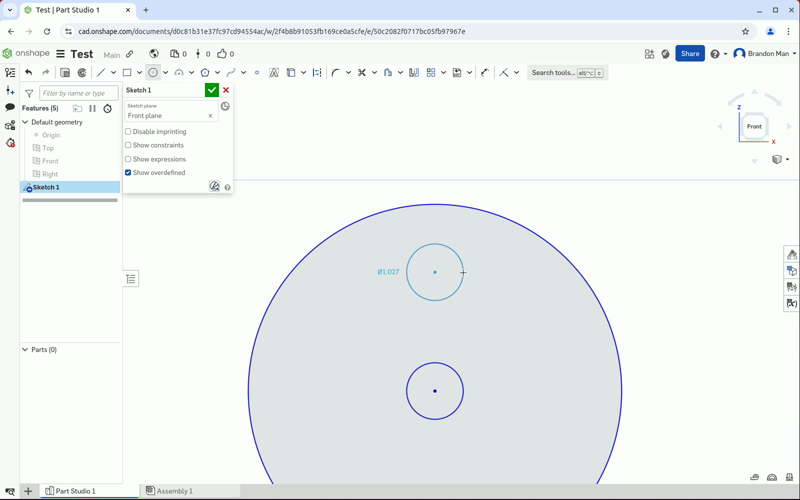
click(463, 272)
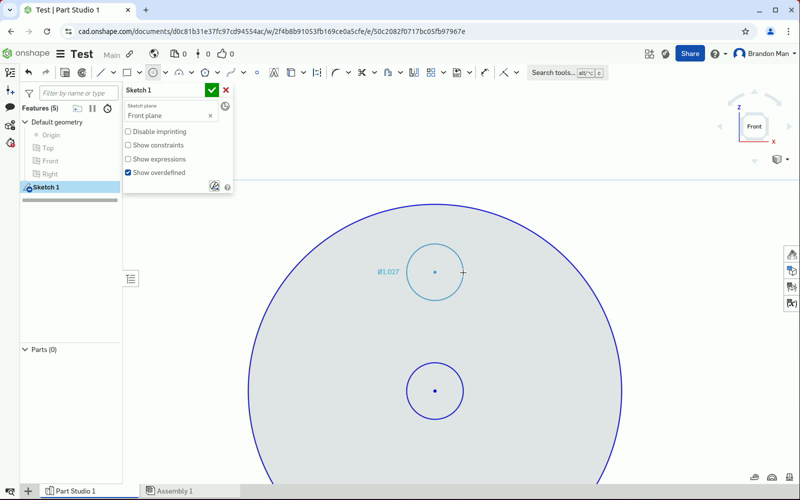
scroll(-6)
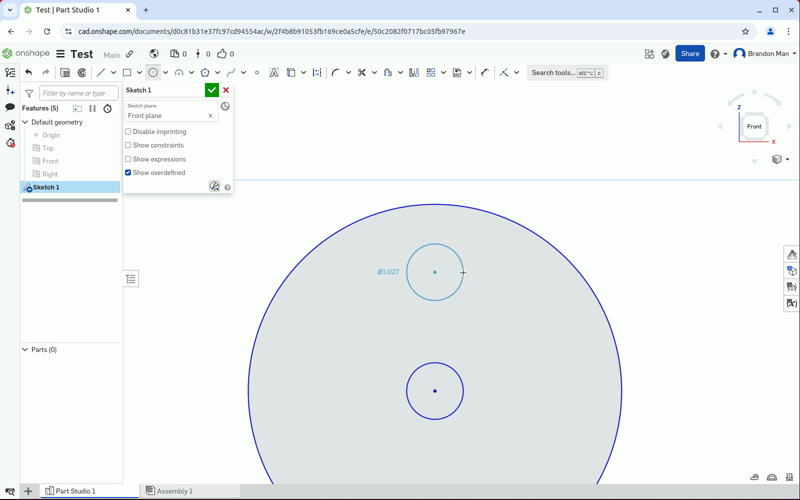
scroll(-6)
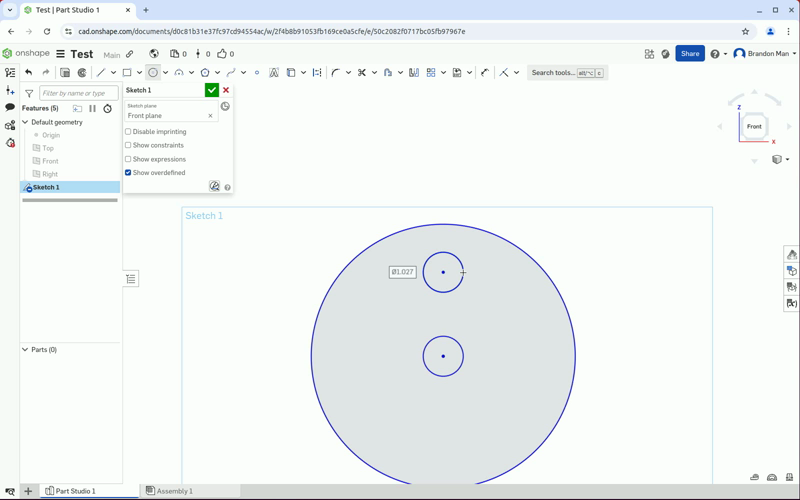
scroll(-6)
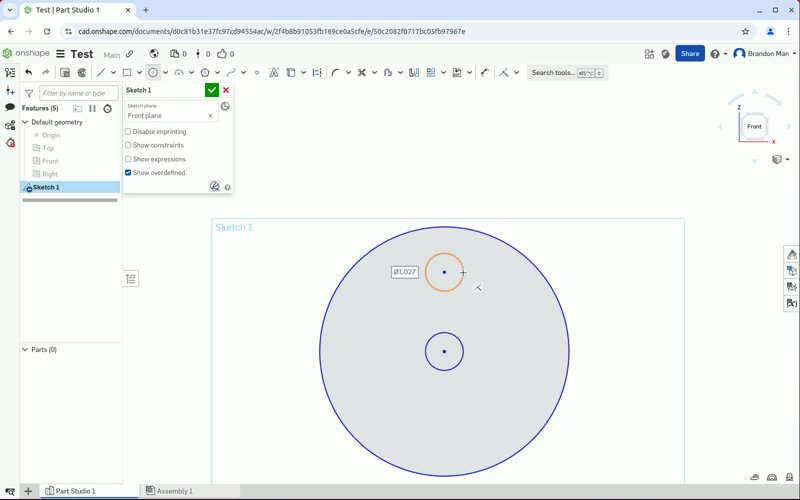
scroll(-6)
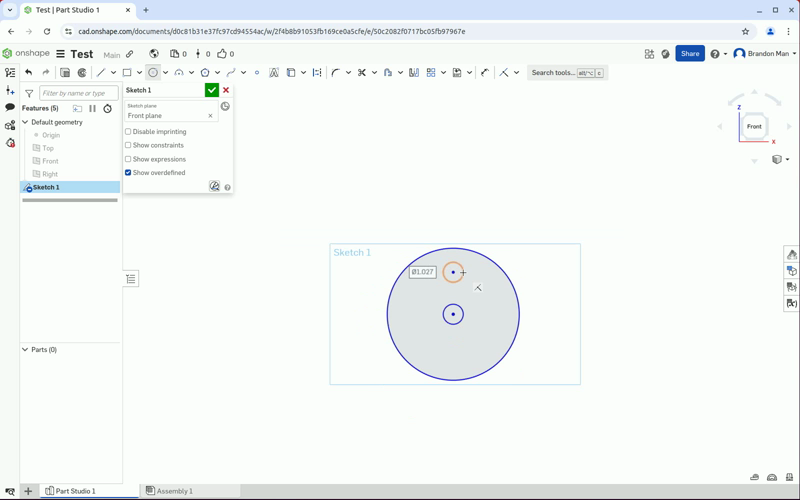
scroll(-6)
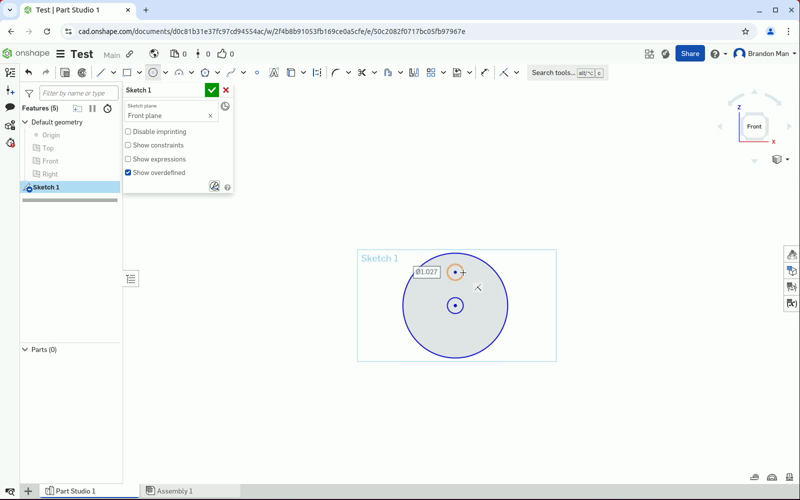
scroll(-6)
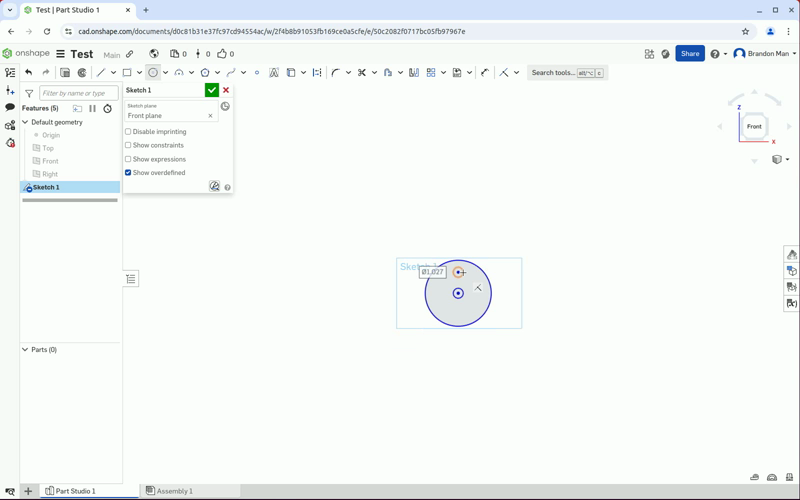
scroll(-6)
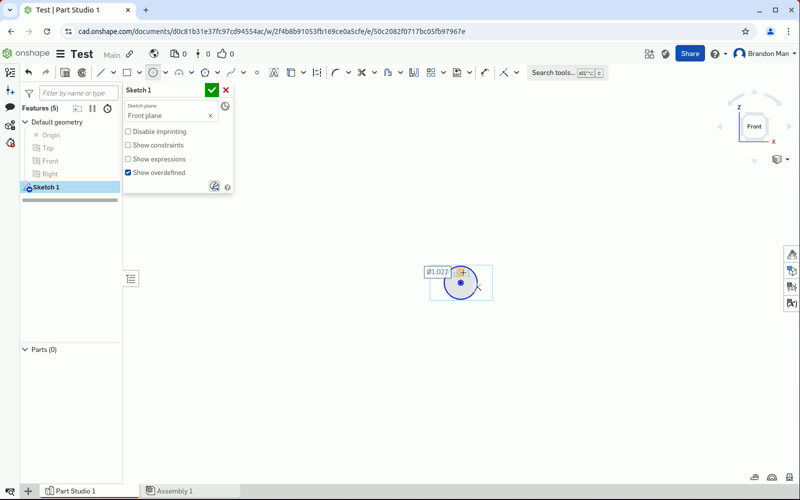
key(esc)
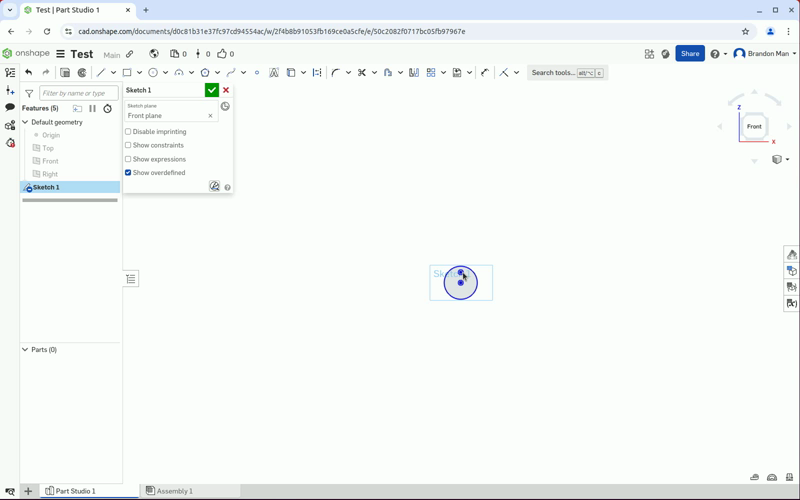
mouse_move(460, 298)
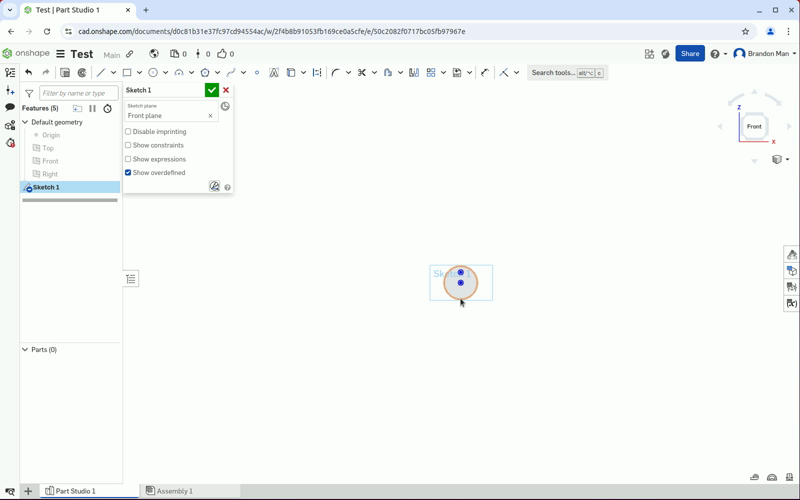
scroll(6)
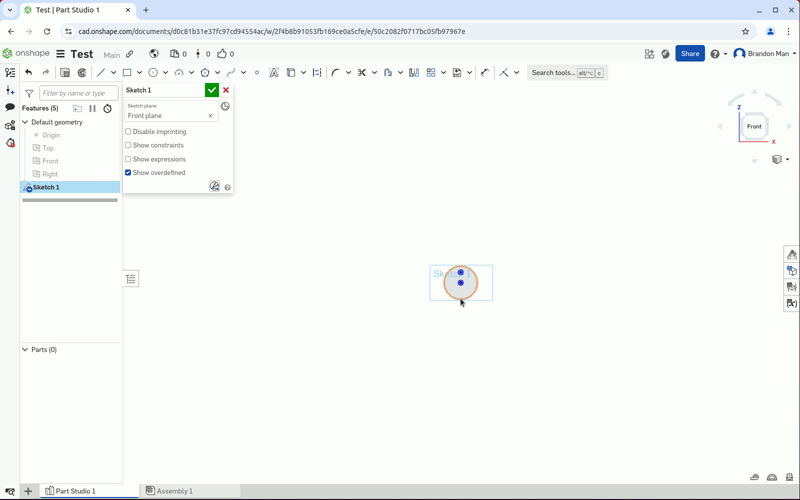
scroll(6)
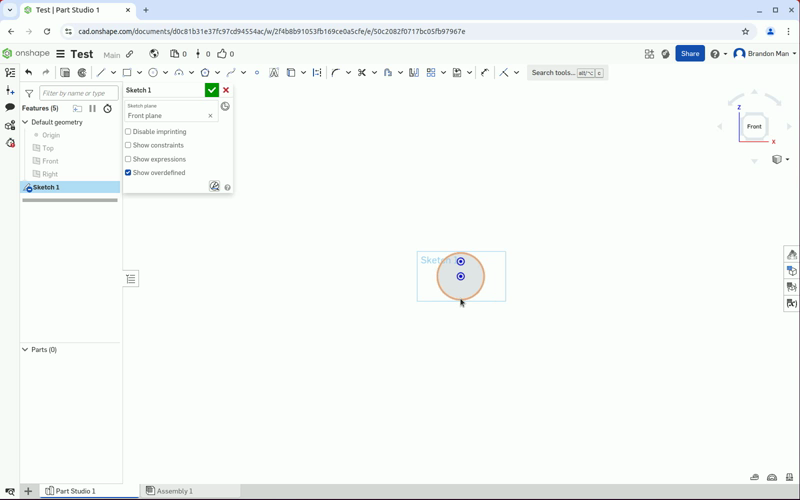
scroll(6)
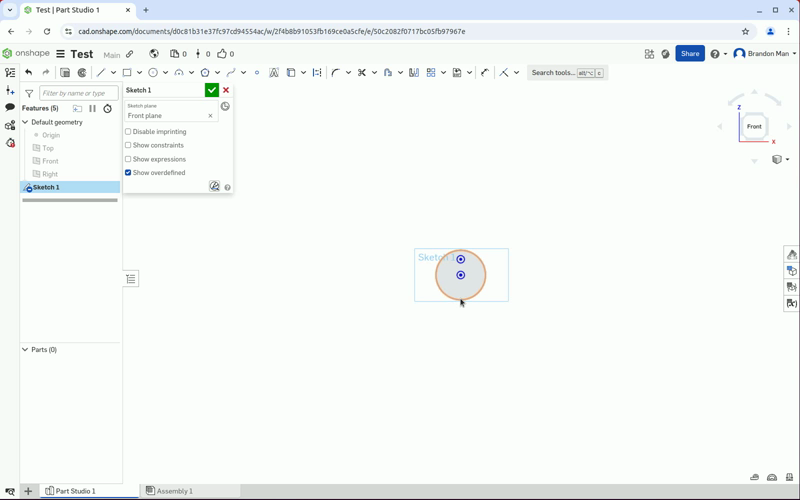
scroll(6)
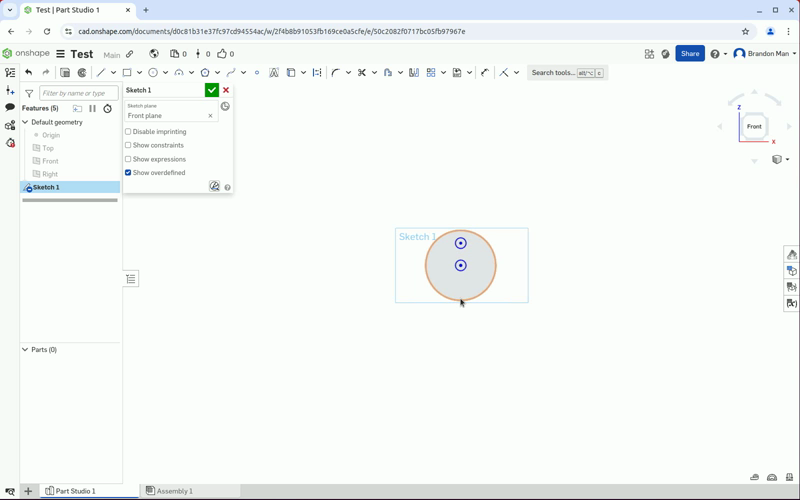
scroll(6)
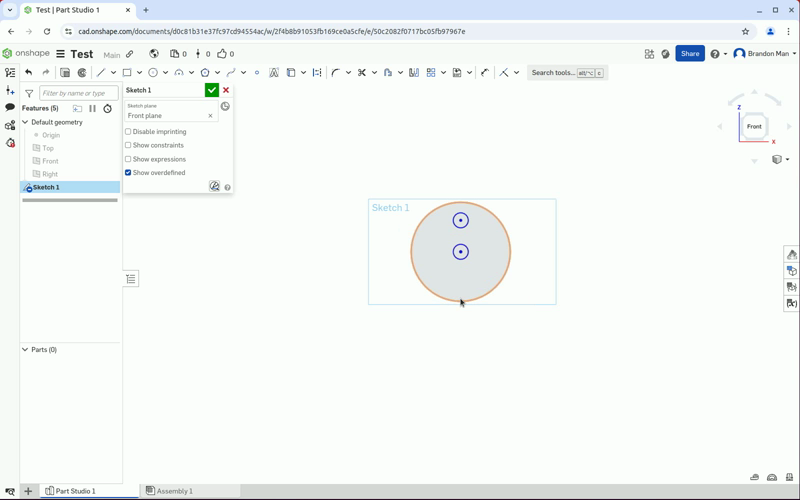
scroll(6)
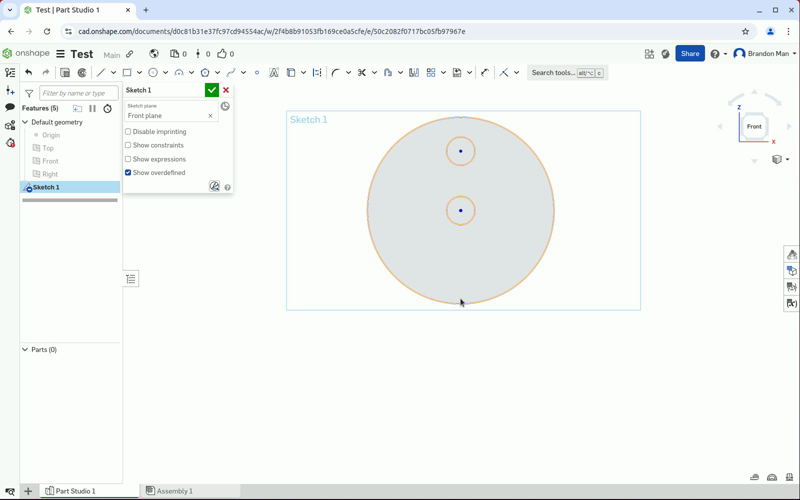
scroll(6)
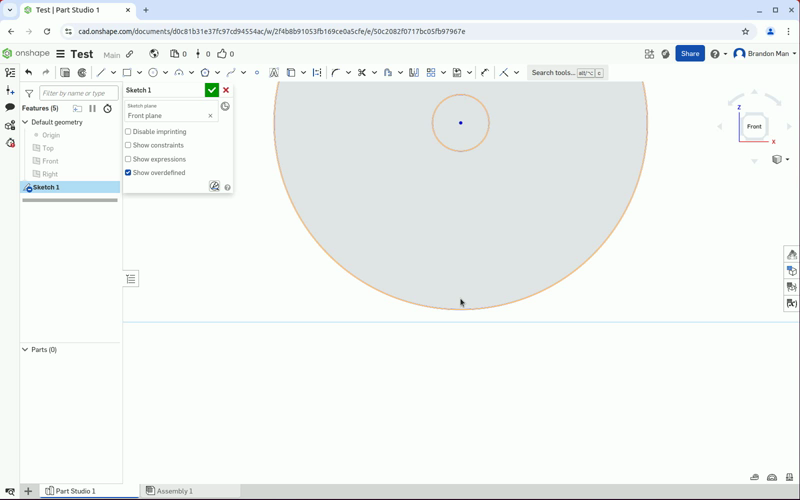
click(460, 298)
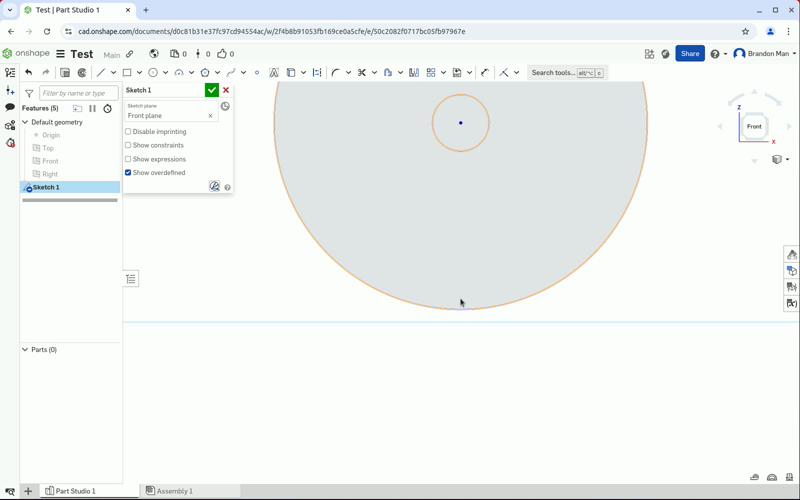
scroll(-6)
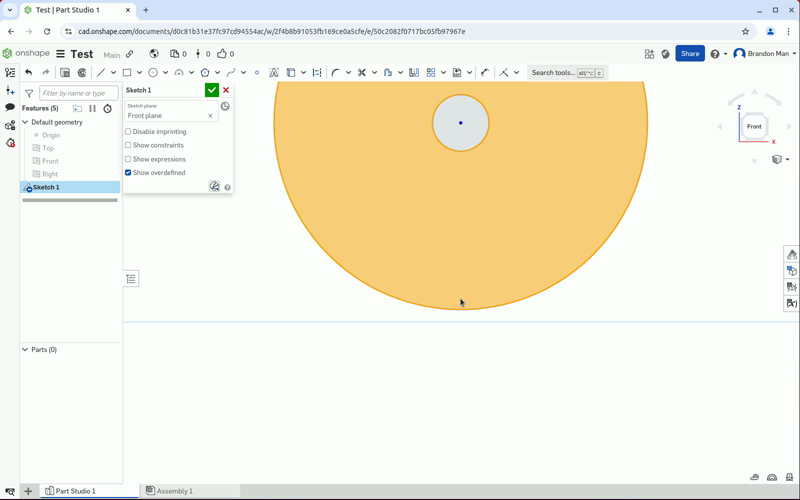
scroll(-6)
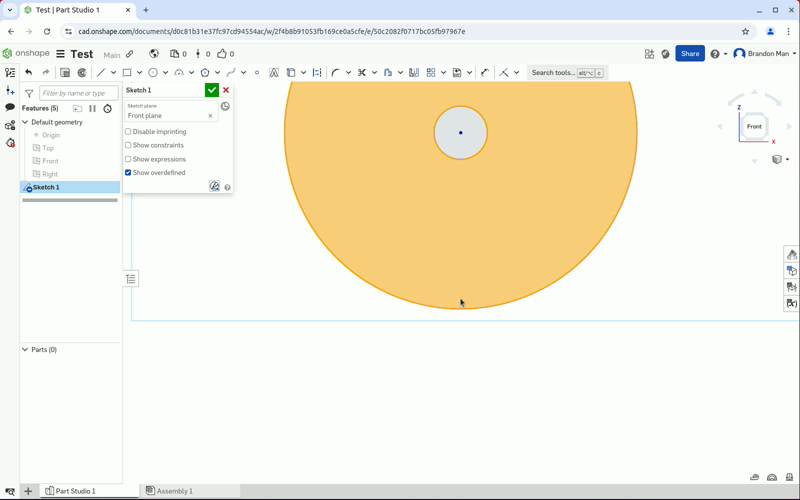
scroll(-6)
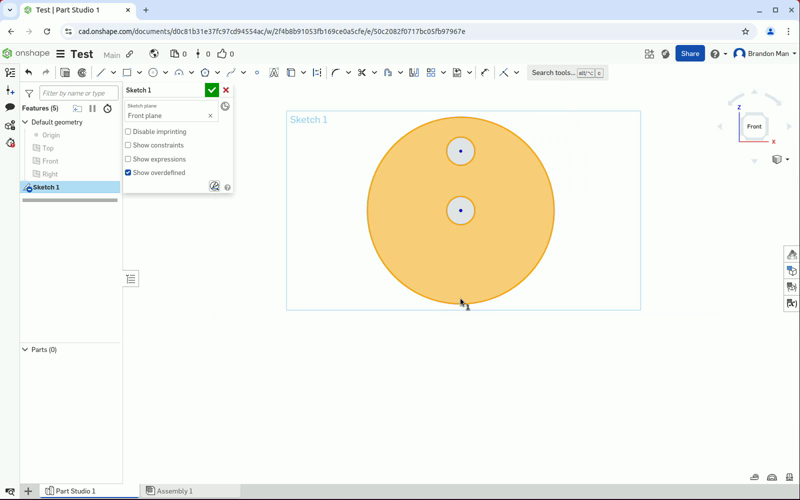
scroll(-6)
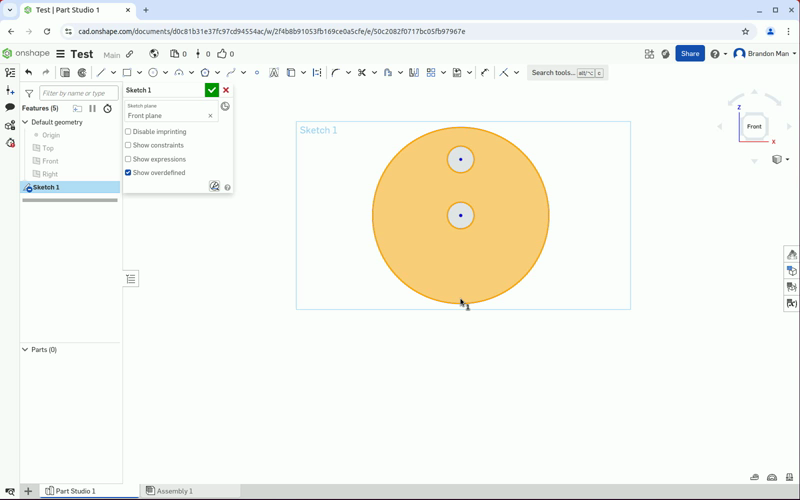
scroll(-6)
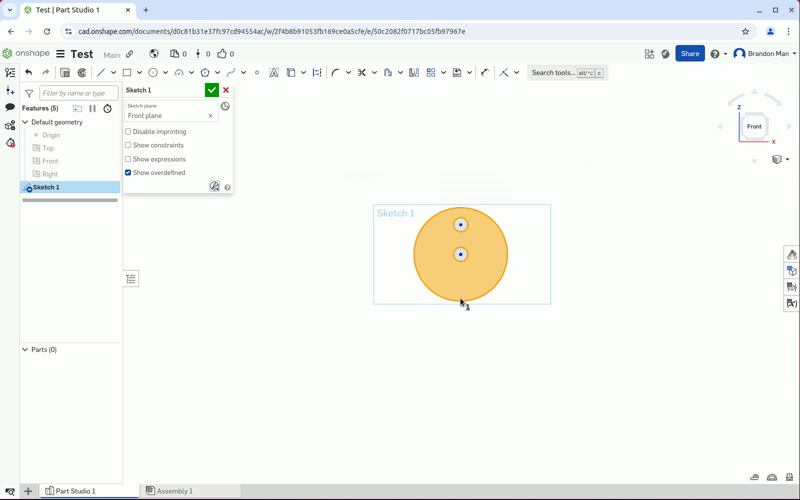
scroll(-6)
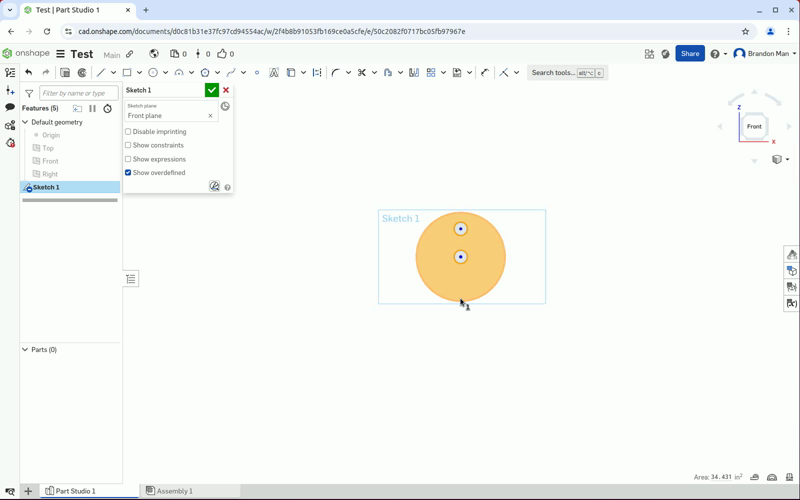
scroll(-6)
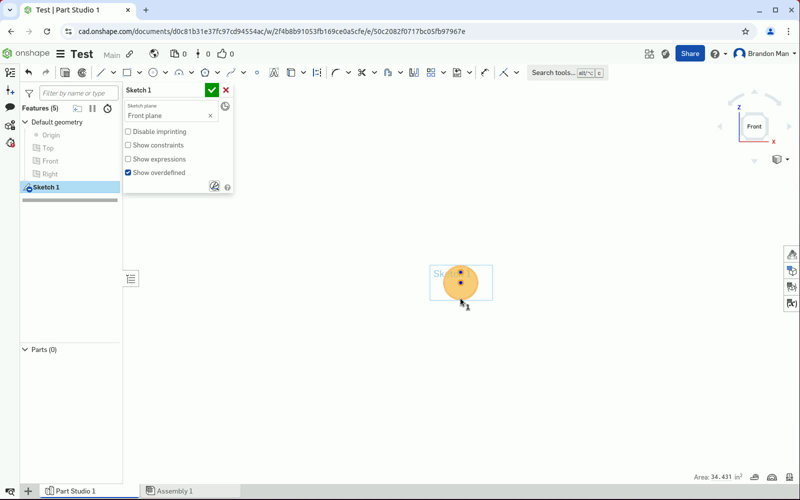
mouse_move(73, 352)
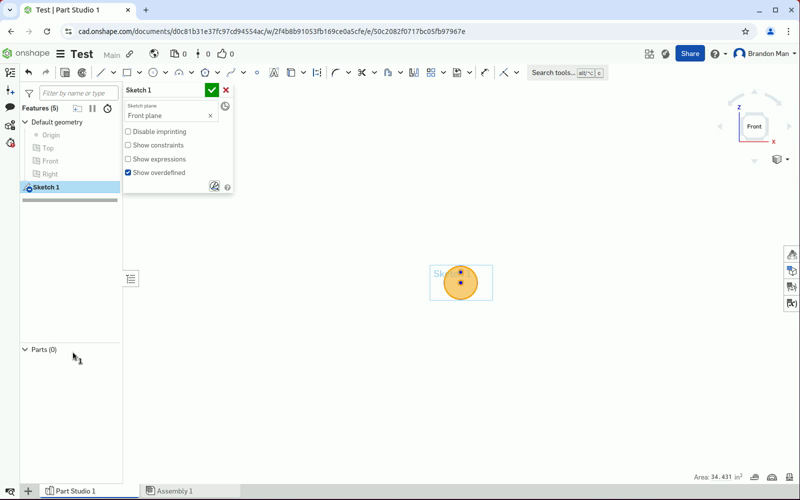
key(shift+y)
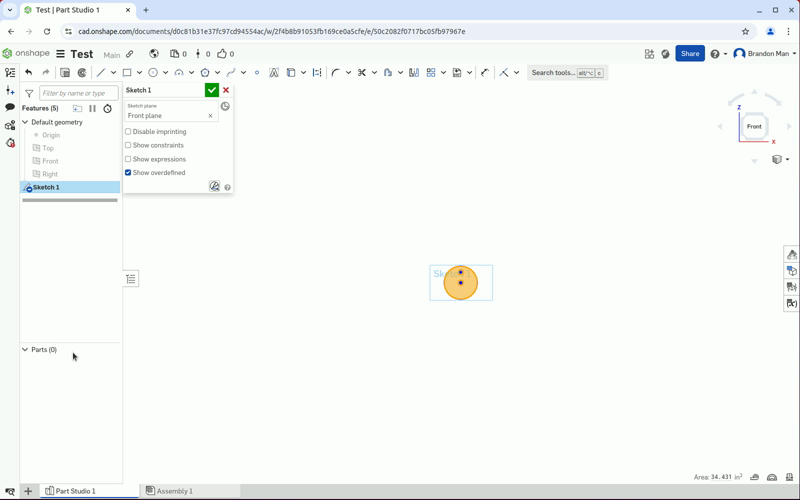
key(shift+e)
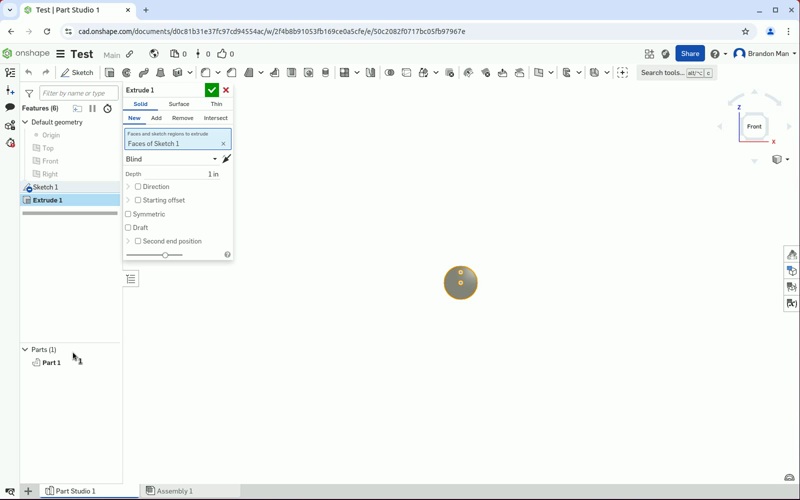
mouse_move(143, 106)
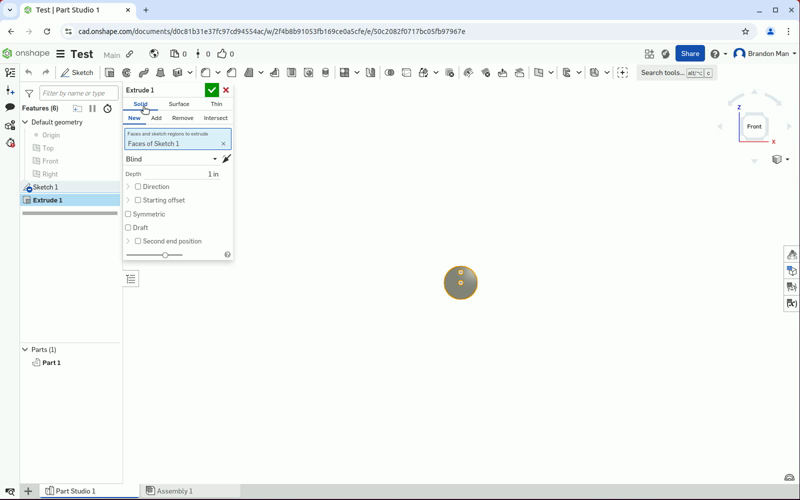
click(143, 106)
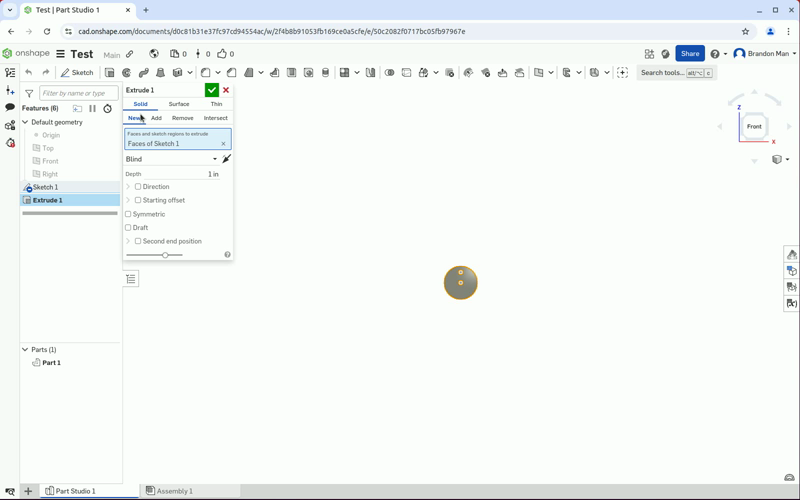
mouse_move(137, 120)
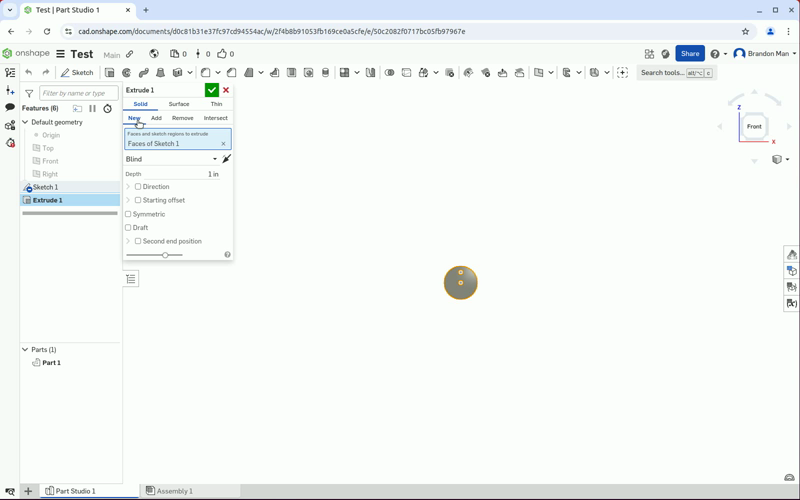
click(137, 120)
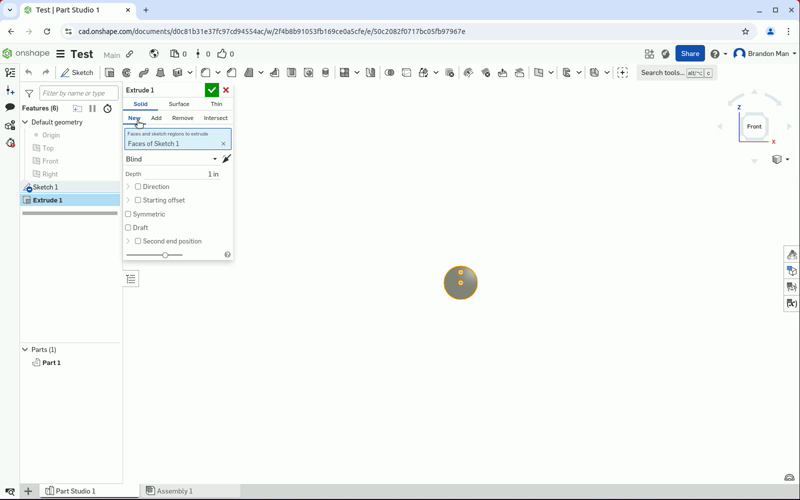
key(tab, 4)
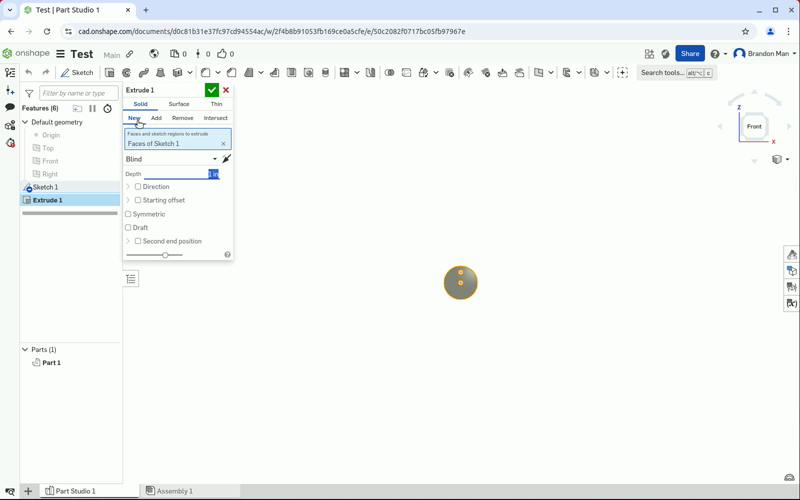
text(0.963)
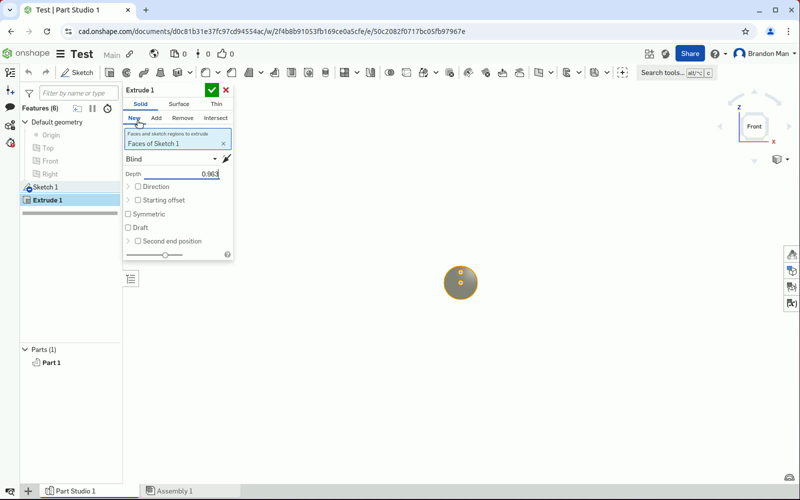
key(tab, 3)
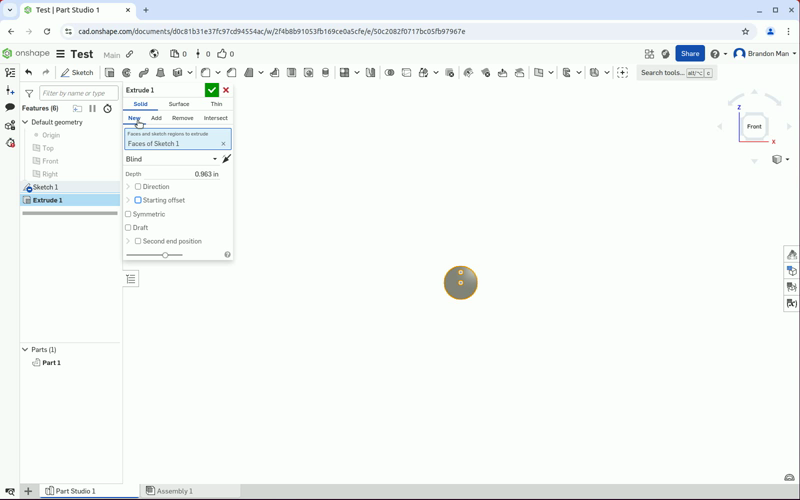
key(tab, 2)
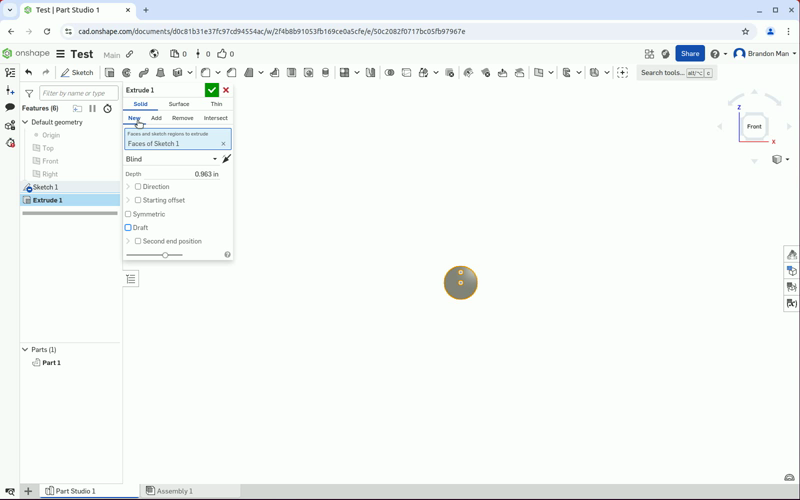
key(space)
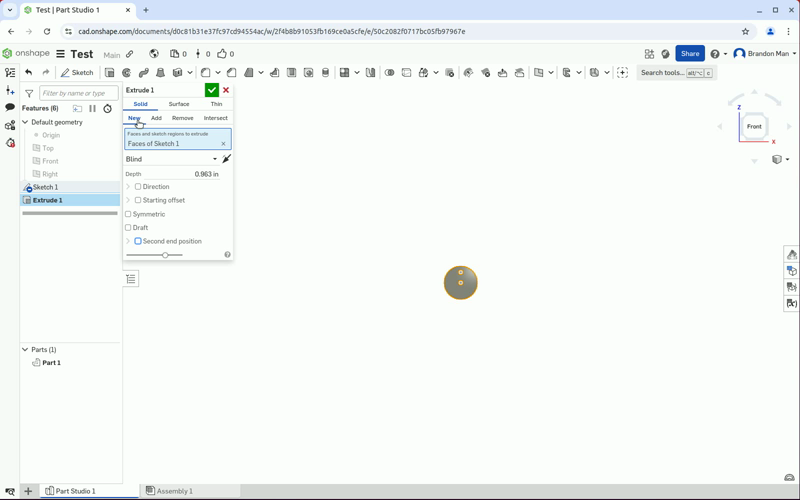
key(tab, 3)
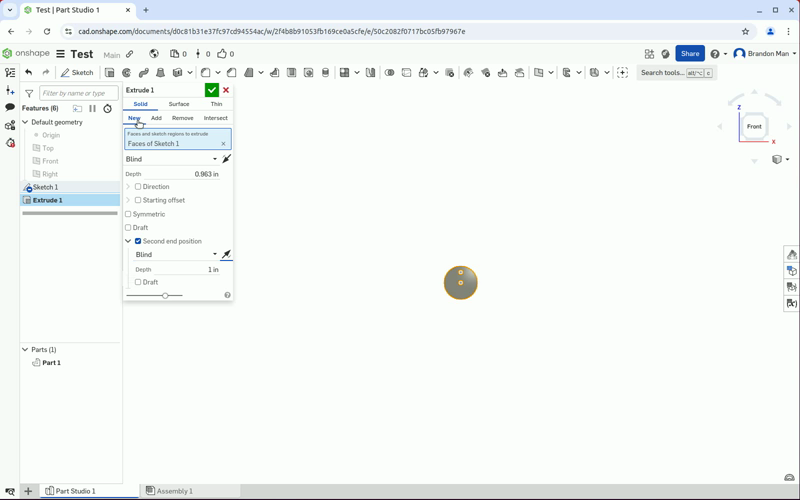
text(0.963)
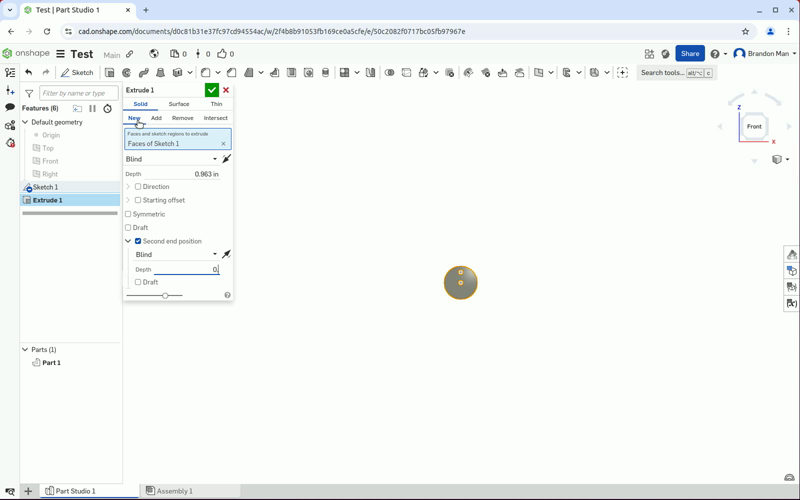
key(enter)
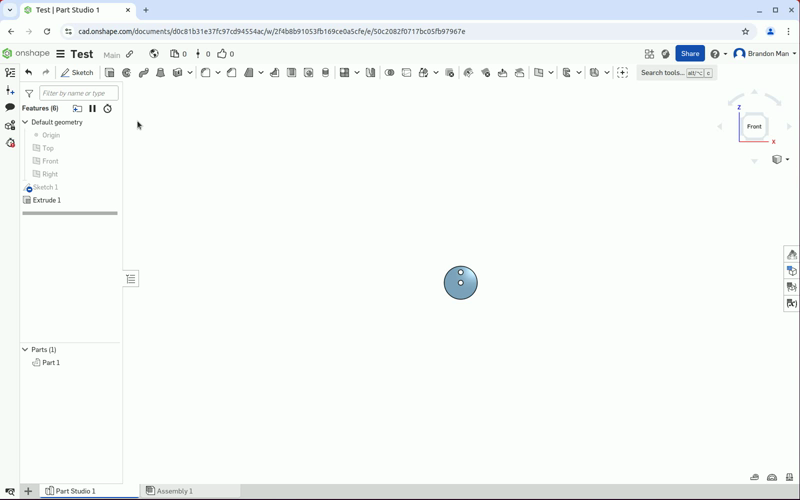
key(shift+h)
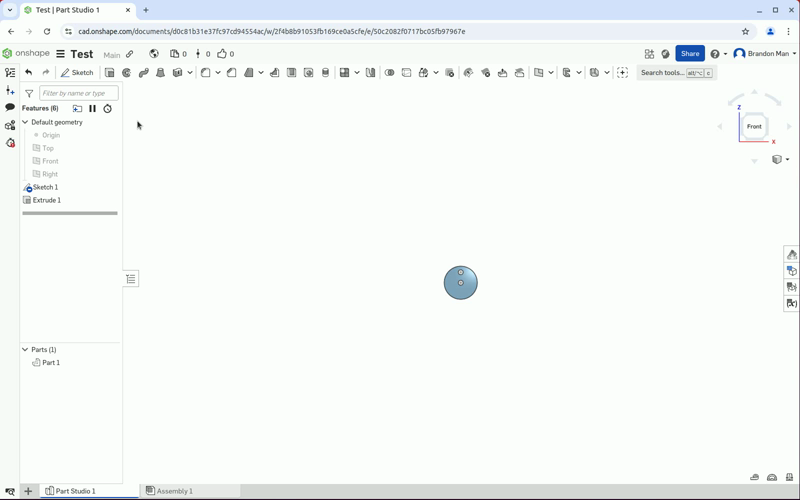
key(shift+h)
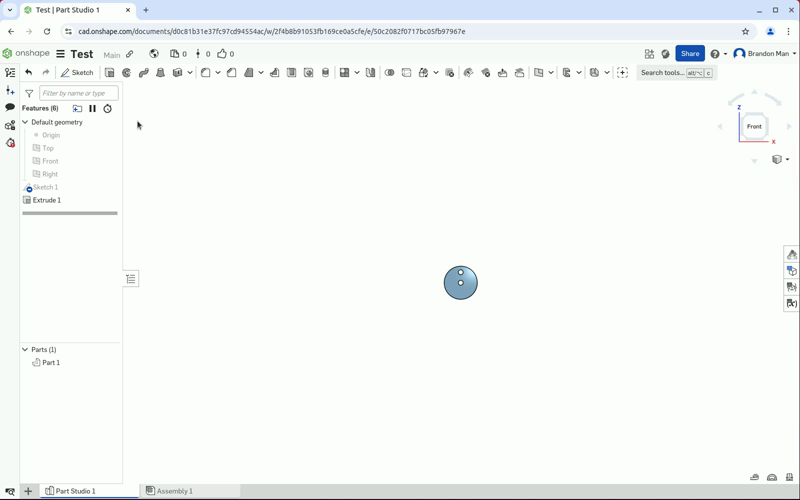
mouse_move(73, 189)
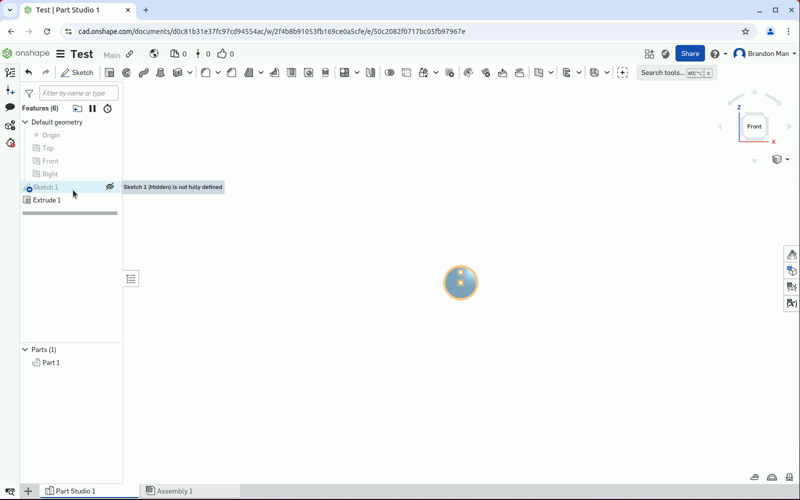
click(73, 189)
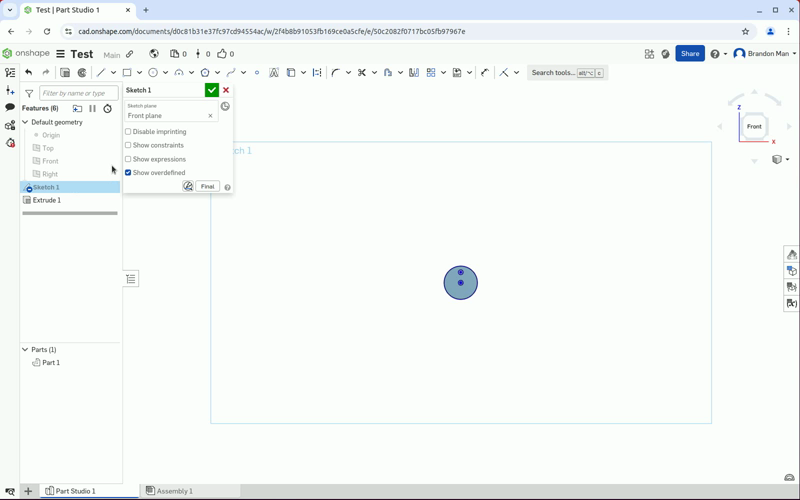
mouse_move(229, 92)
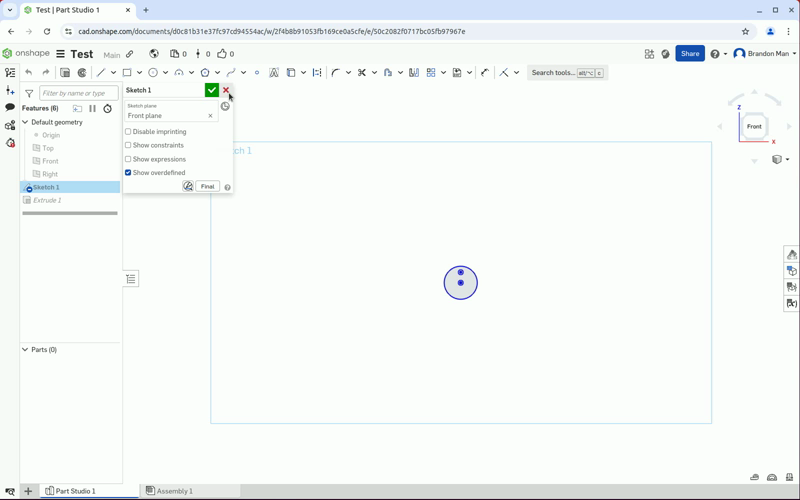
click(229, 92)
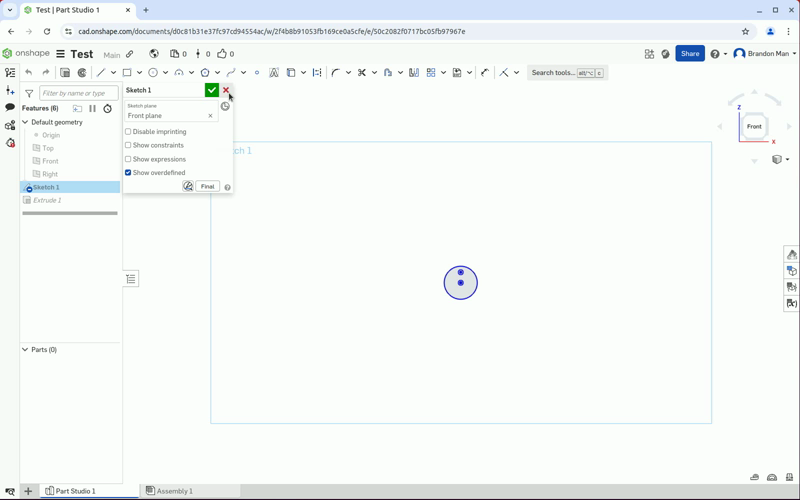
key(shift+s)
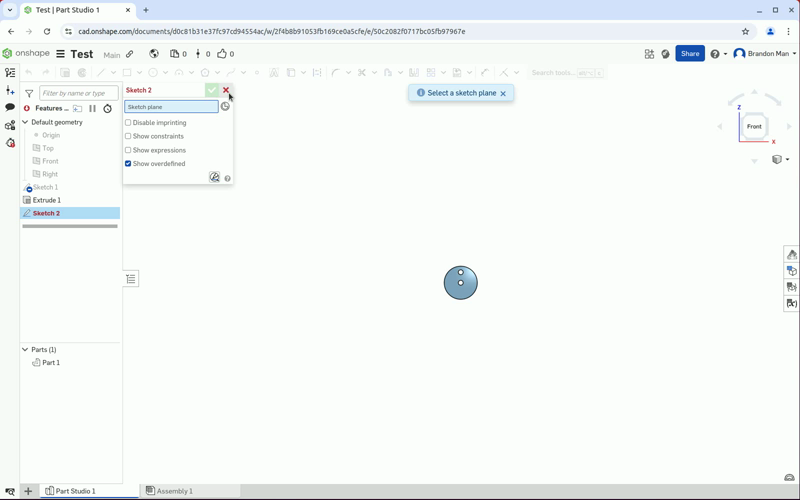
mouse_move(73, 163)
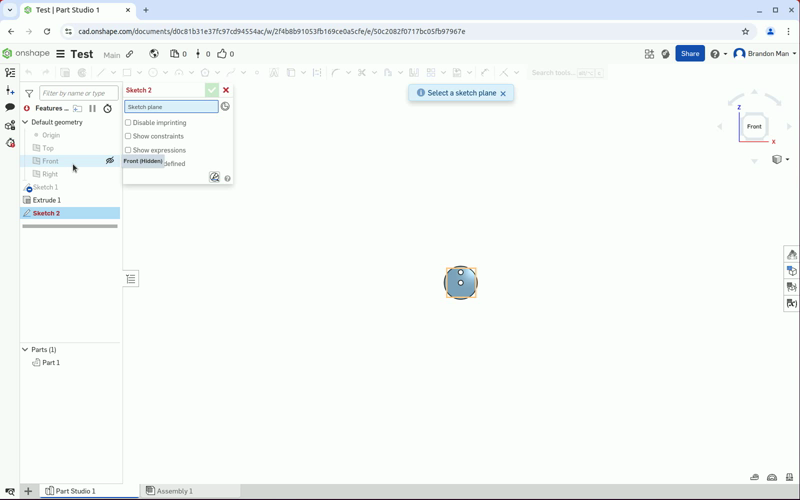
click(73, 163)
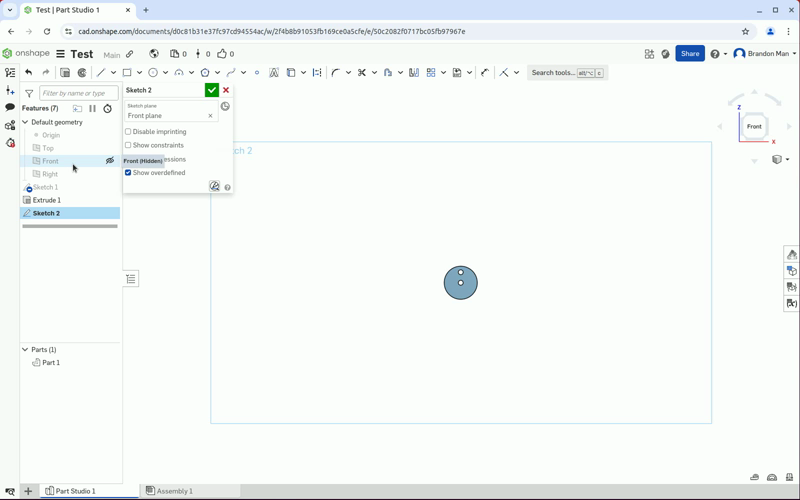
mouse_move(73, 352)
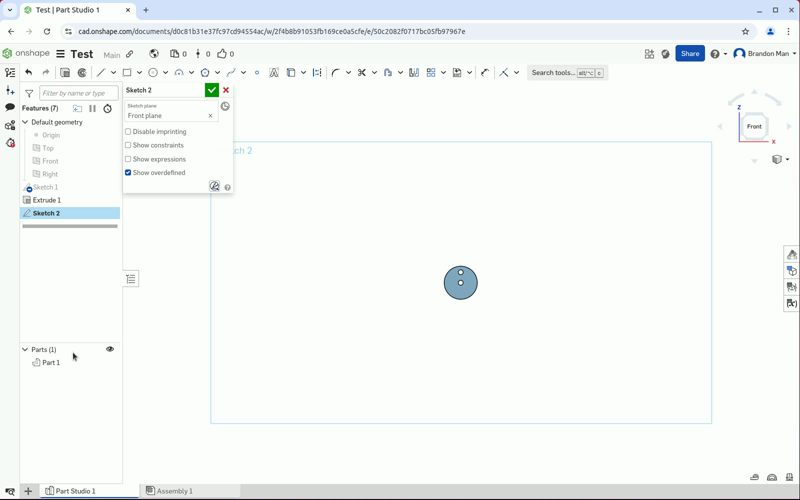
key(y)
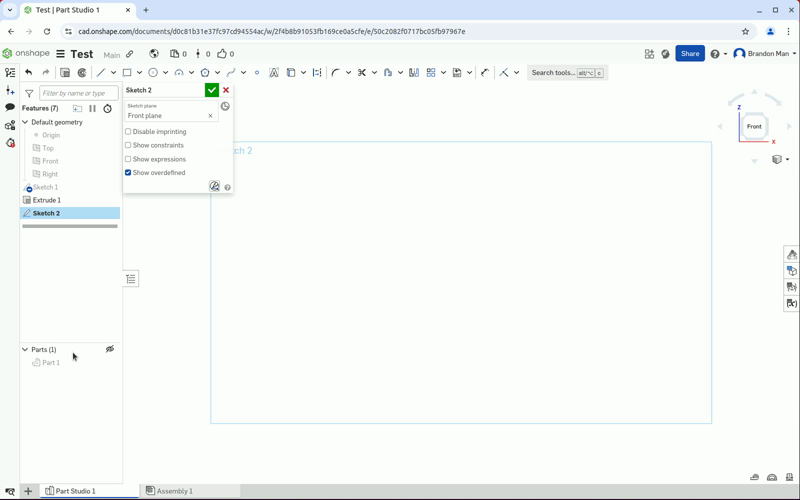
key(c)
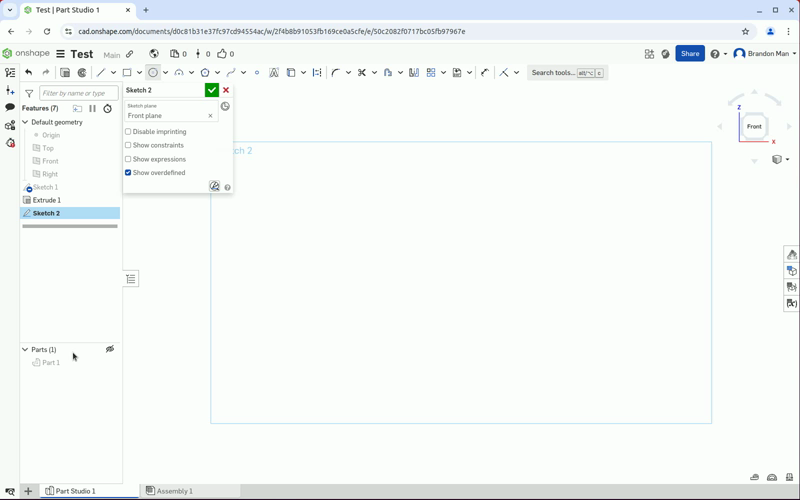
key_down(shift)
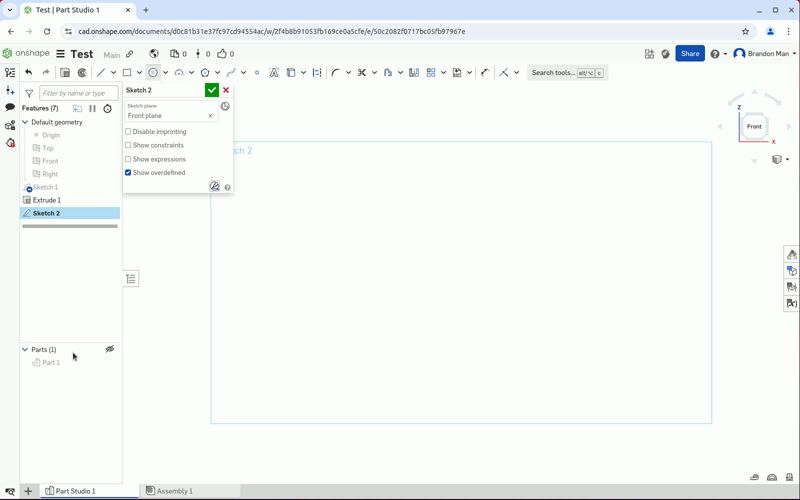
mouse_move(380, 282)
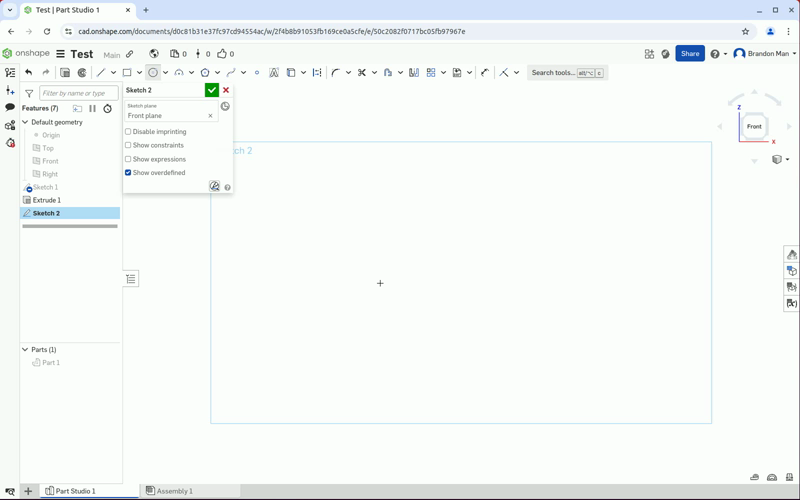
click(380, 282)
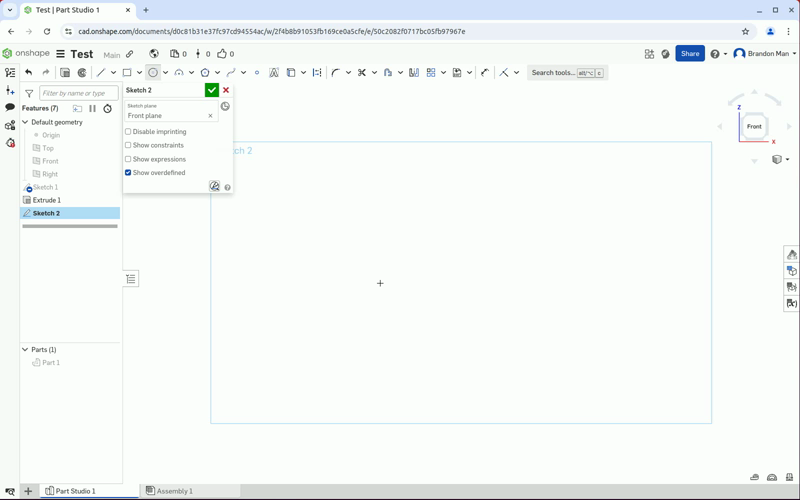
key_up(shift)
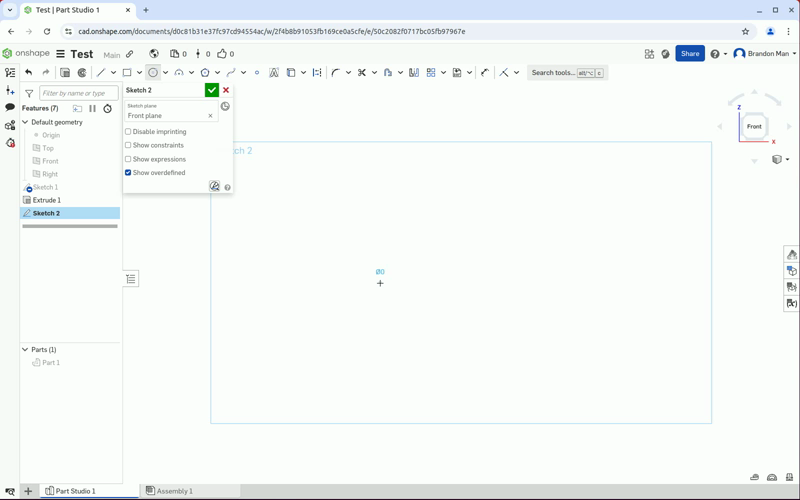
mouse_move(396, 282)
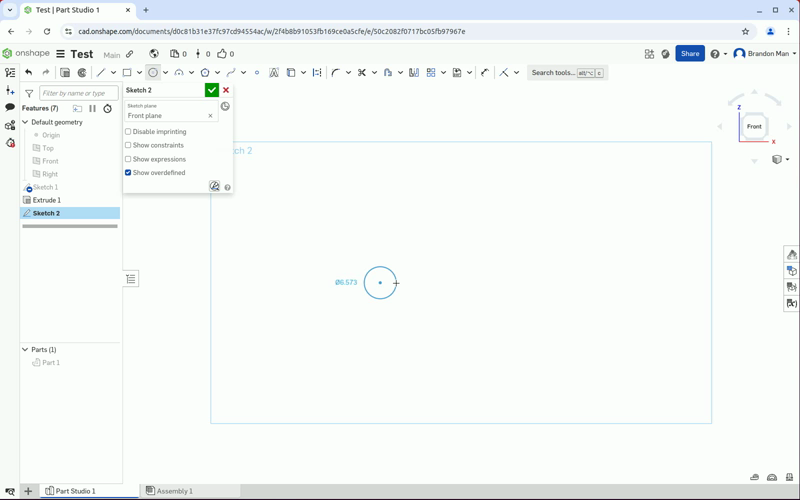
click(396, 282)
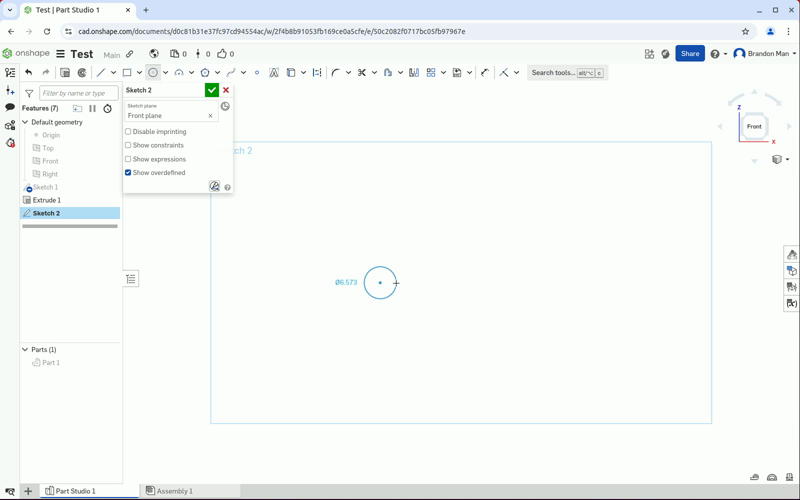
key(esc)
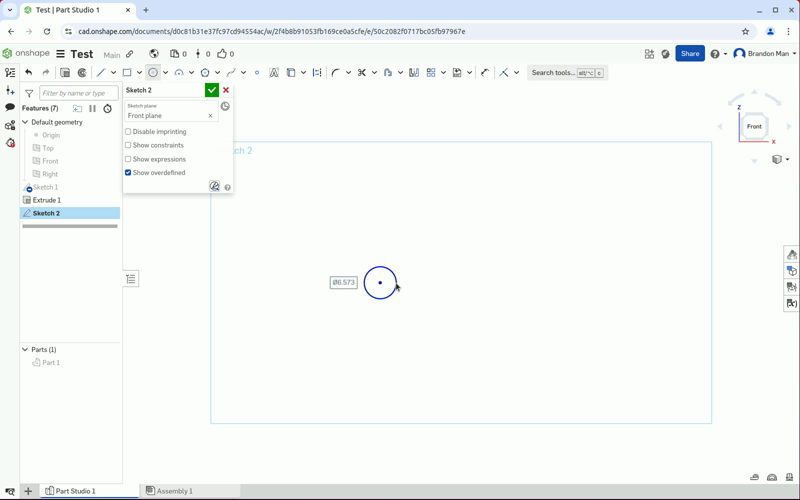
key(c)
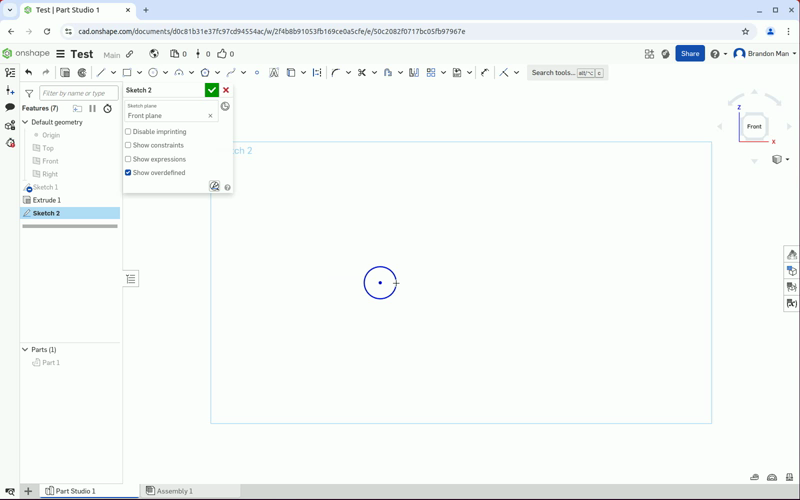
key_down(shift)
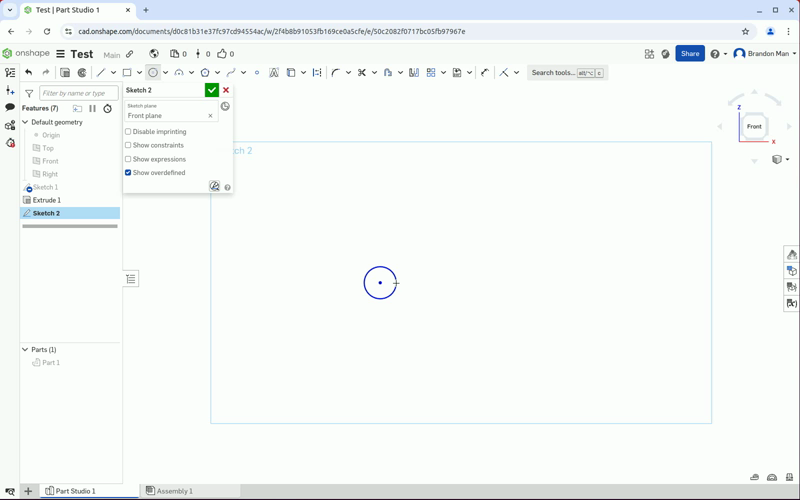
mouse_move(380, 282)
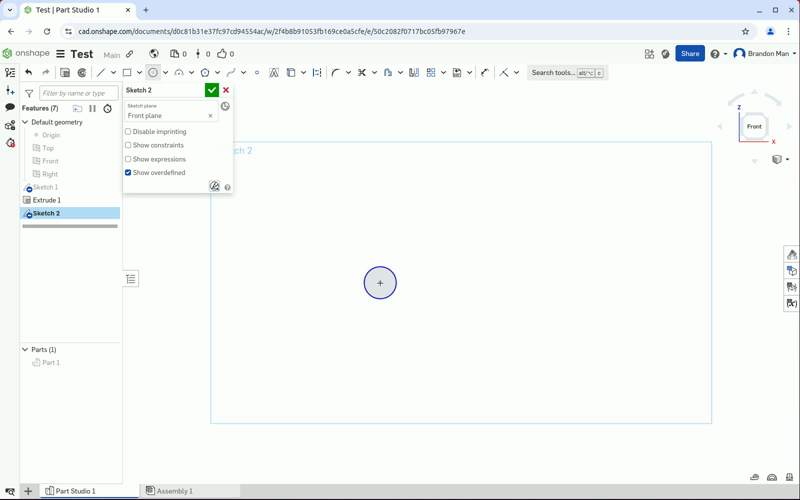
click(380, 282)
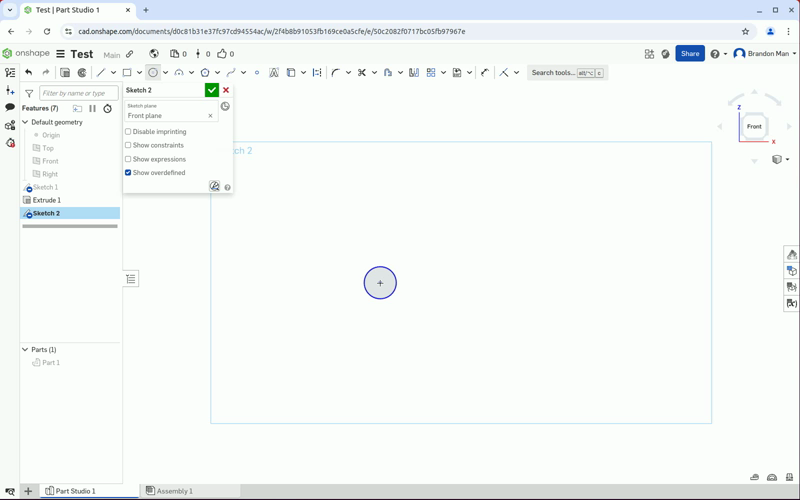
key_up(shift)
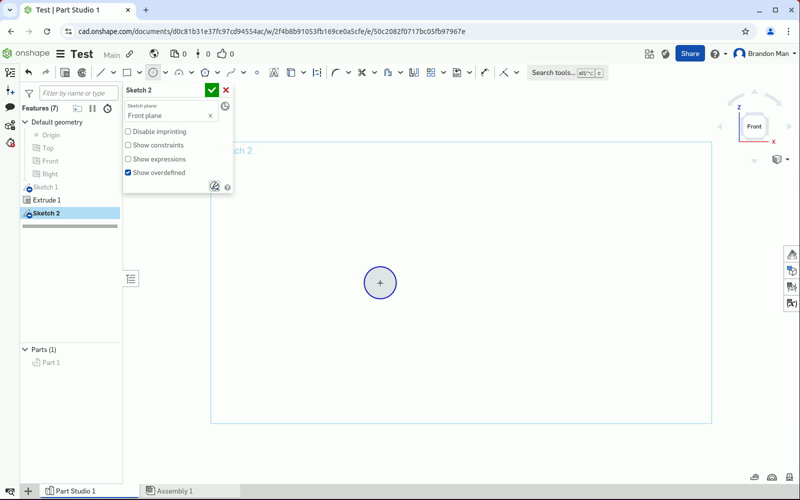
mouse_move(382, 282)
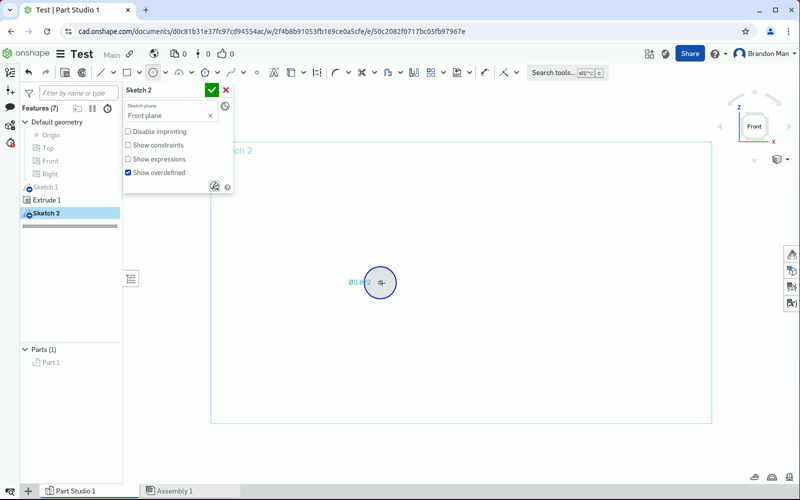
scroll(6)
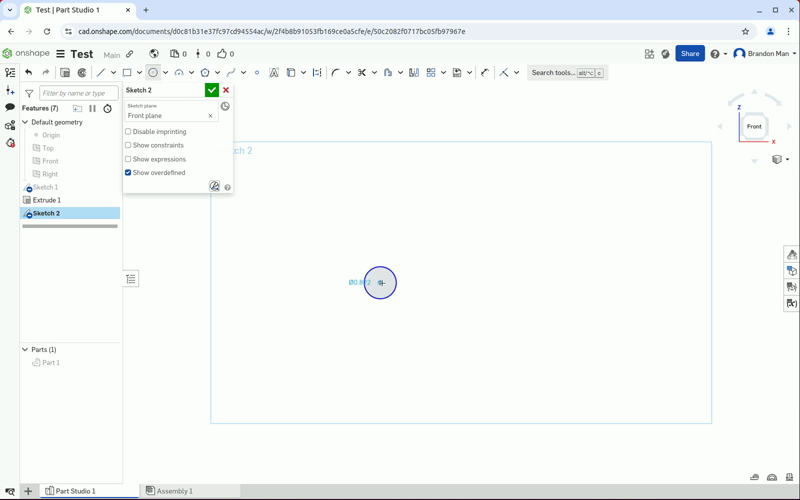
scroll(6)
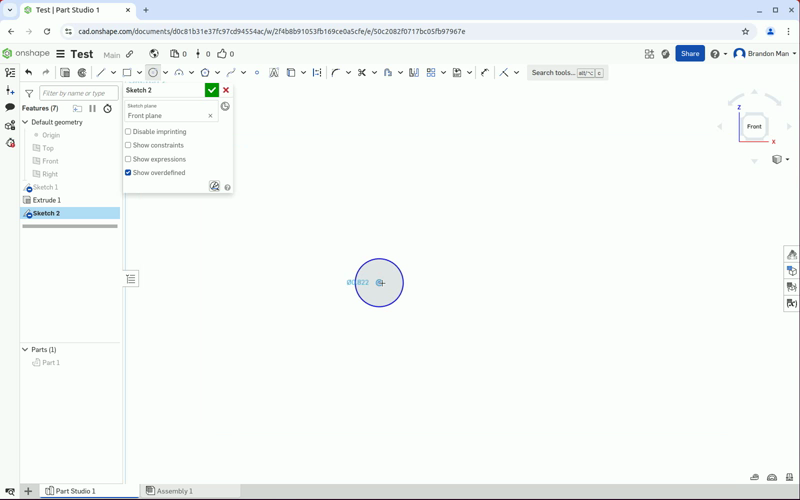
scroll(6)
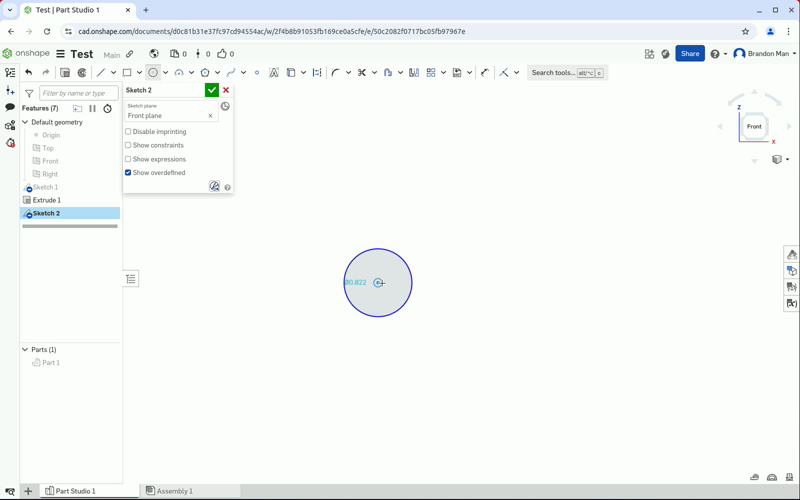
scroll(6)
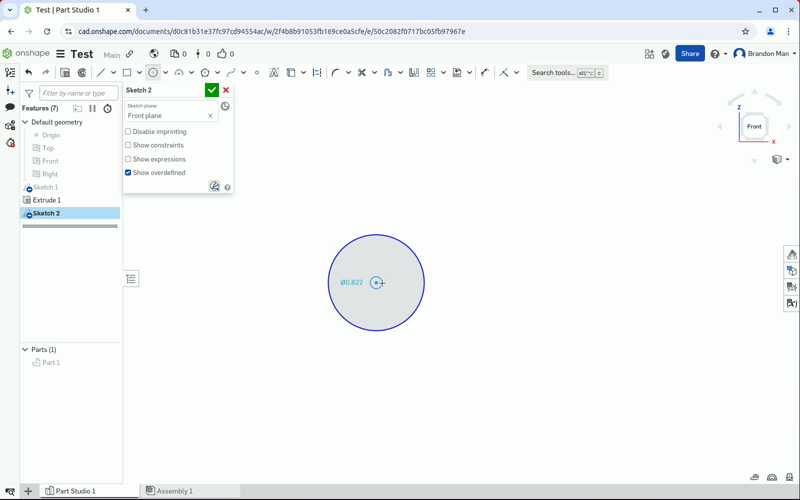
scroll(6)
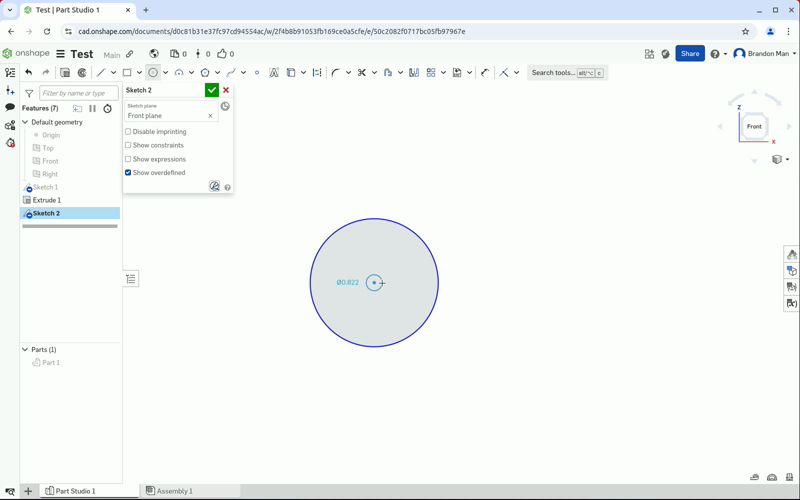
scroll(6)
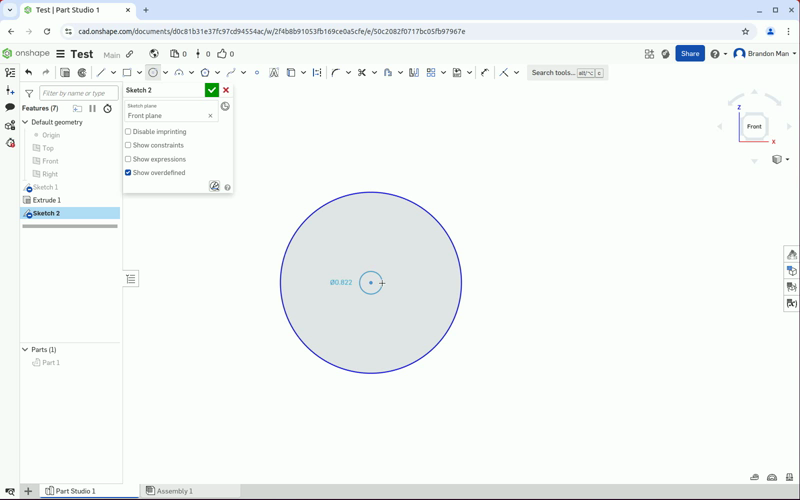
scroll(6)
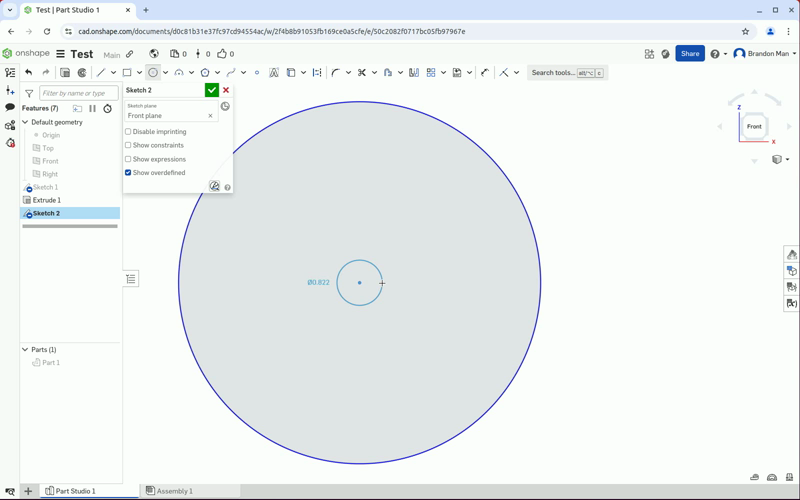
click(382, 282)
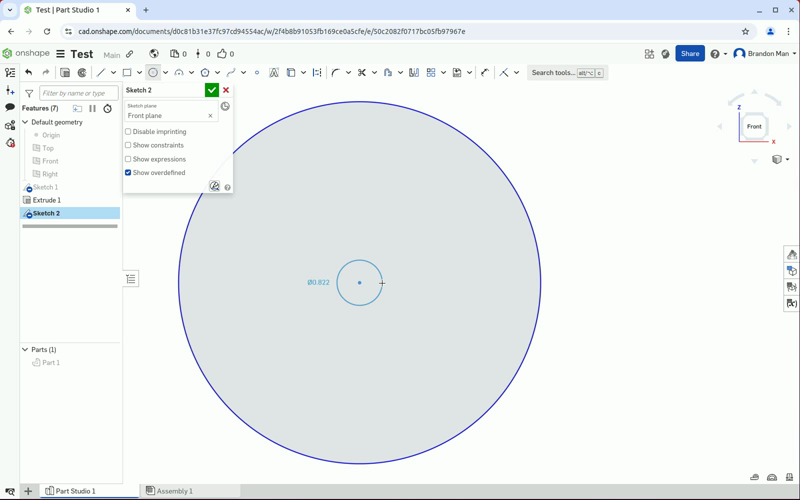
scroll(-6)
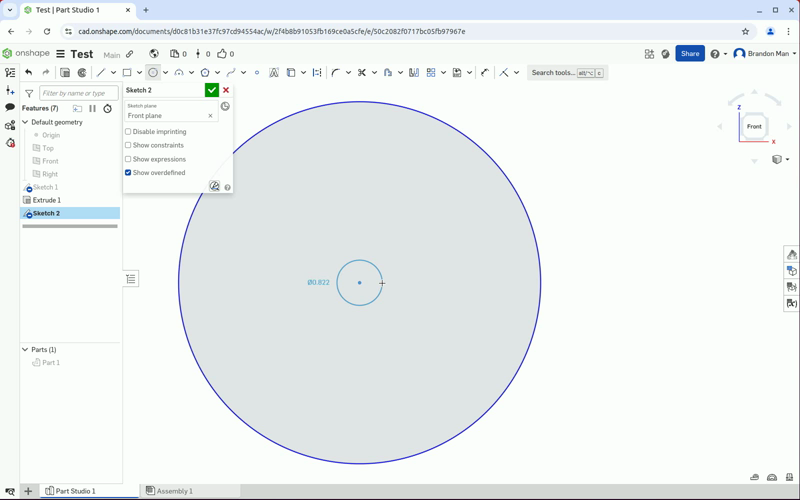
scroll(-6)
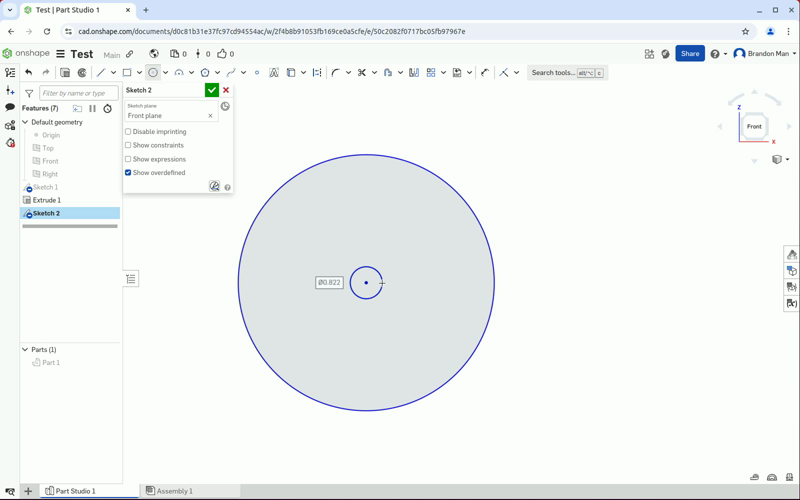
scroll(-6)
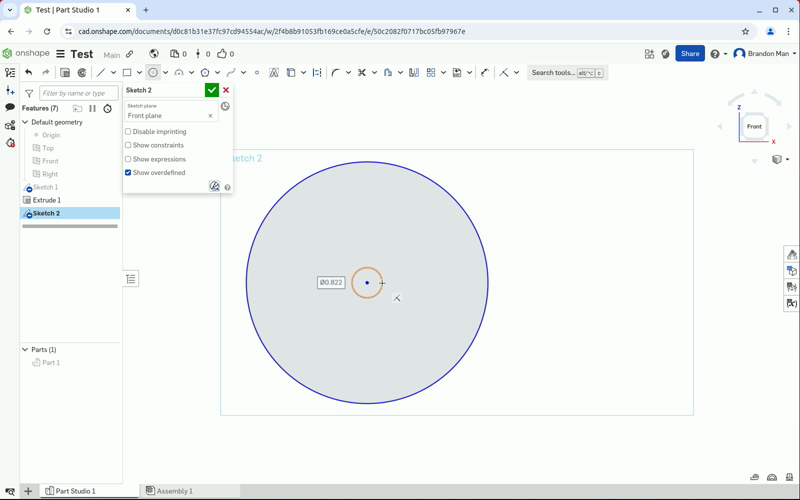
scroll(-6)
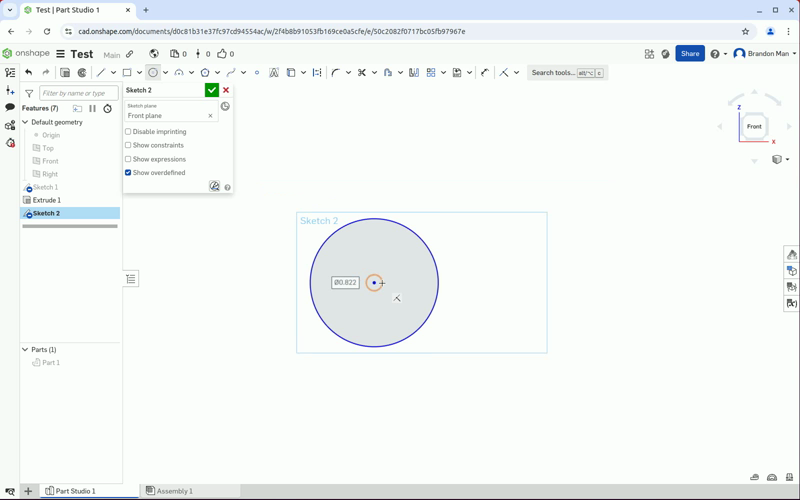
scroll(-6)
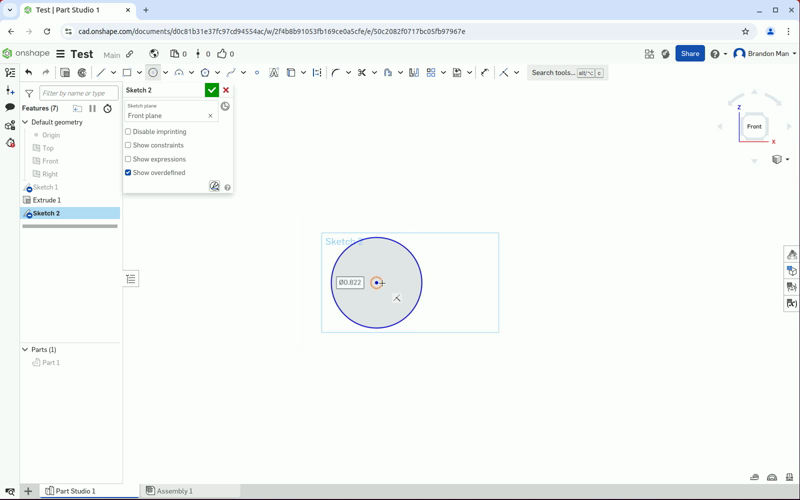
scroll(-6)
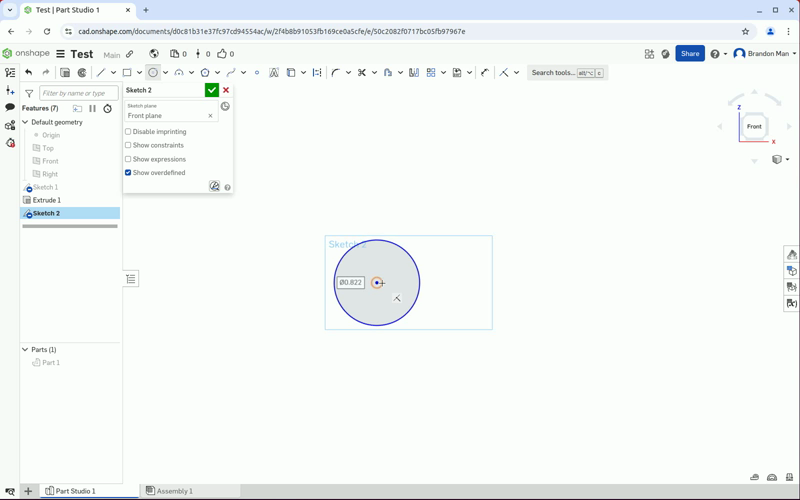
scroll(-6)
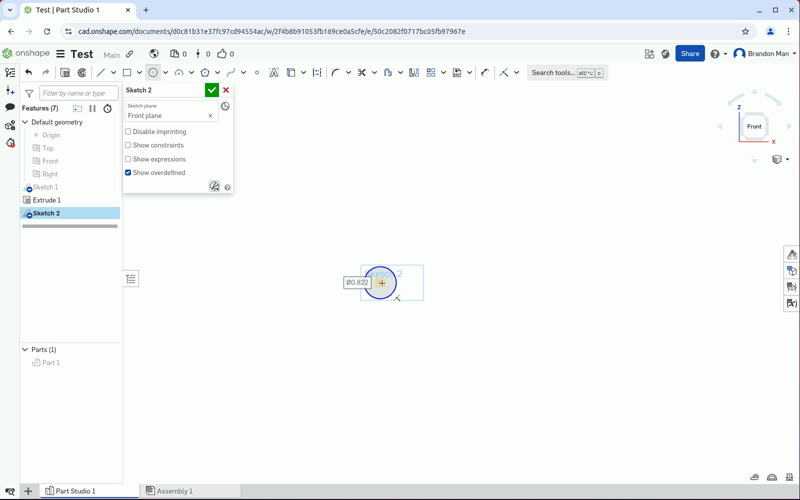
key(esc)
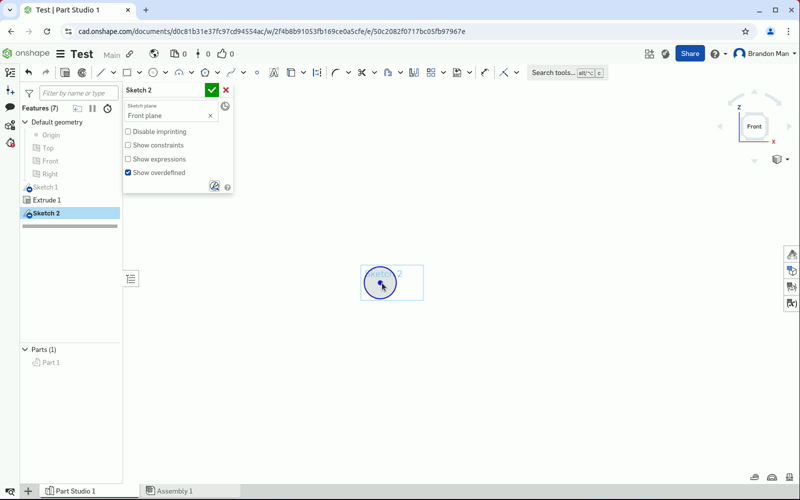
mouse_move(389, 287)
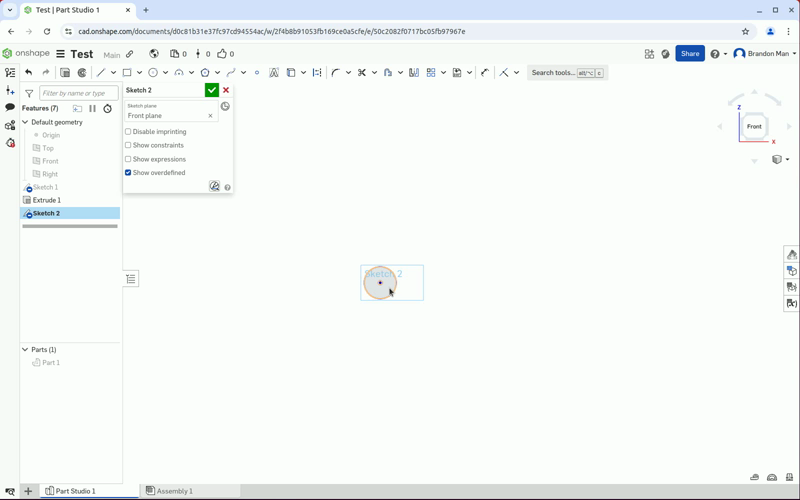
scroll(6)
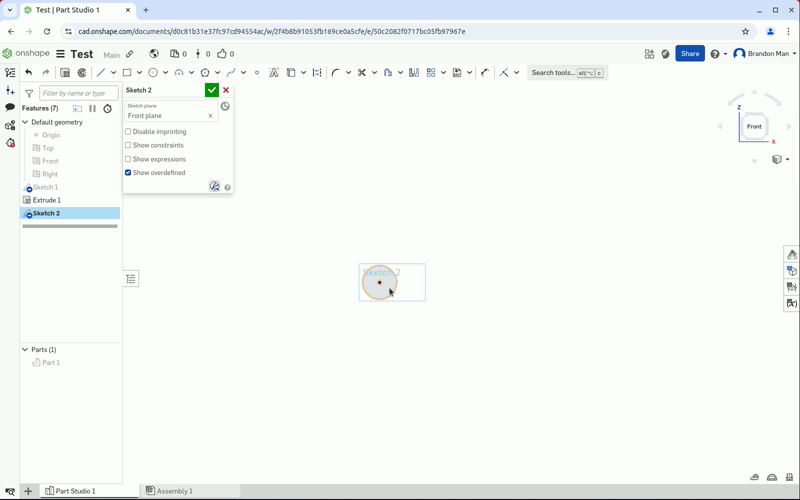
scroll(6)
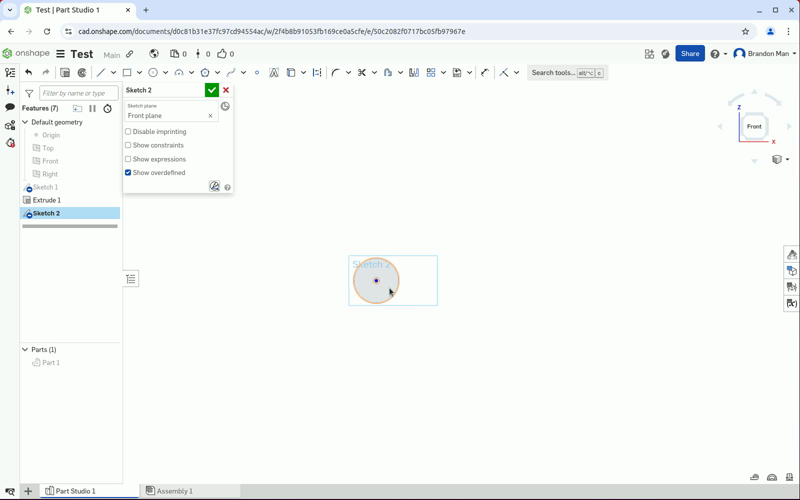
scroll(6)
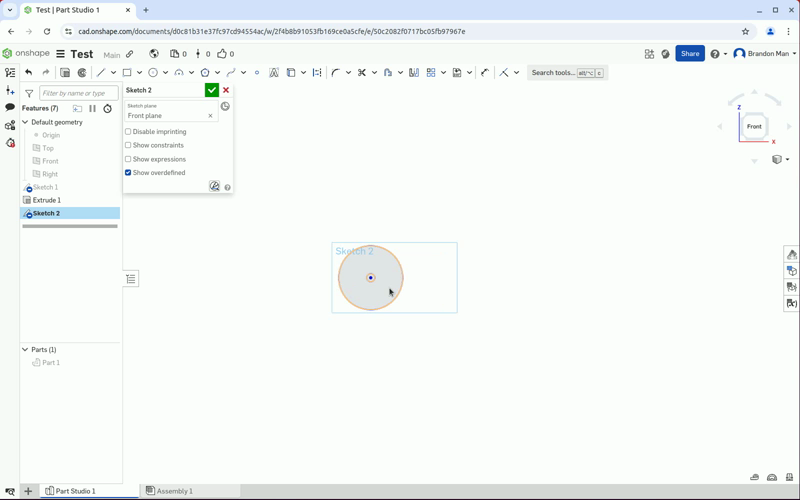
scroll(6)
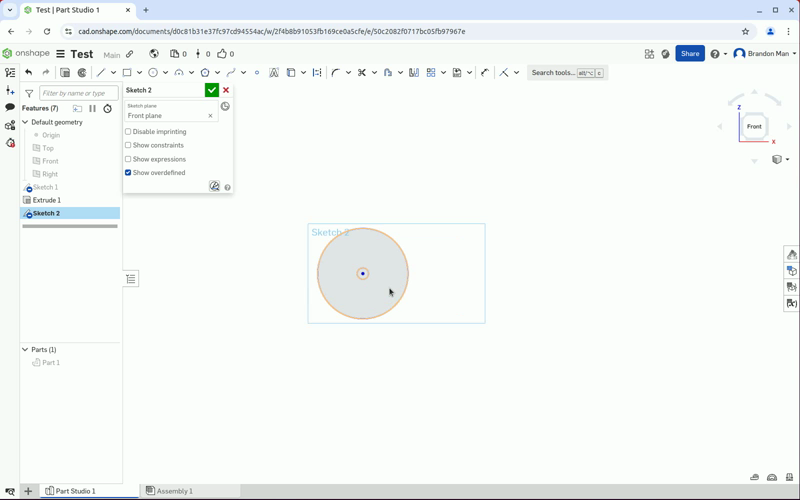
scroll(6)
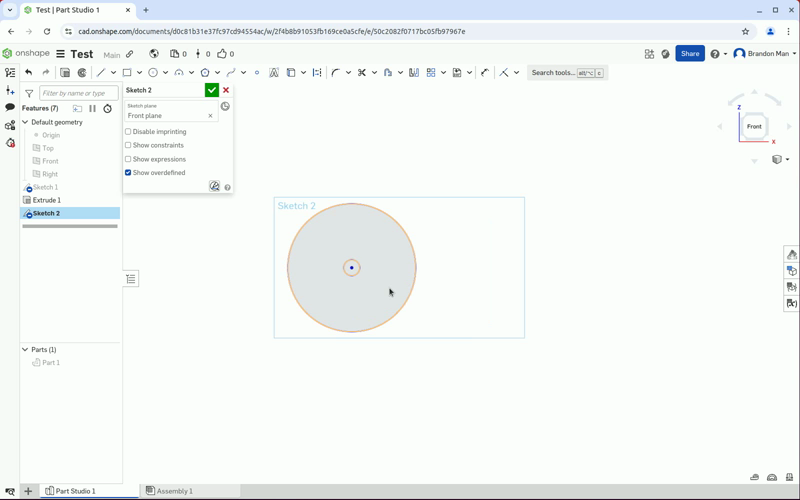
scroll(6)
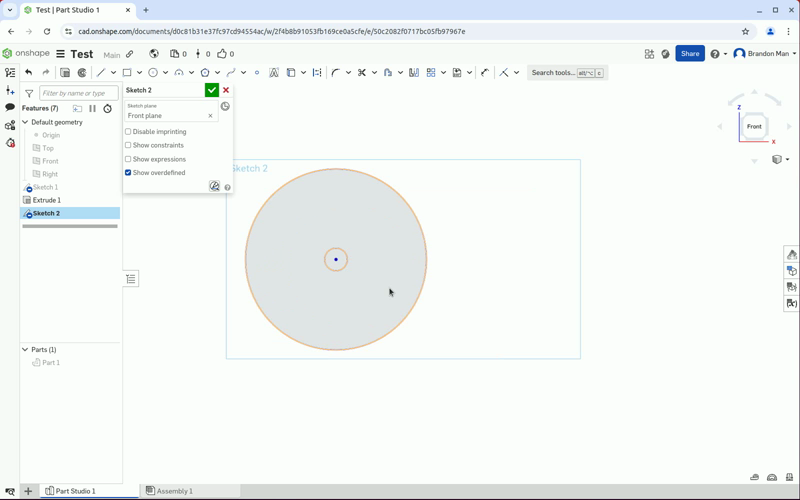
scroll(6)
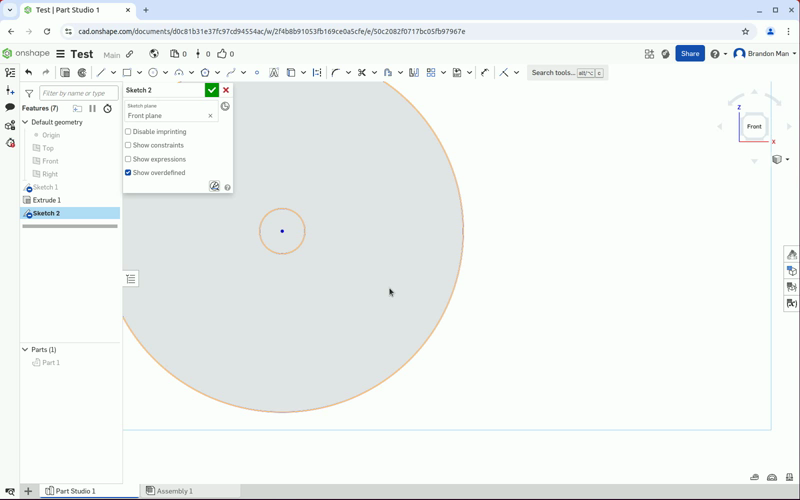
click(389, 287)
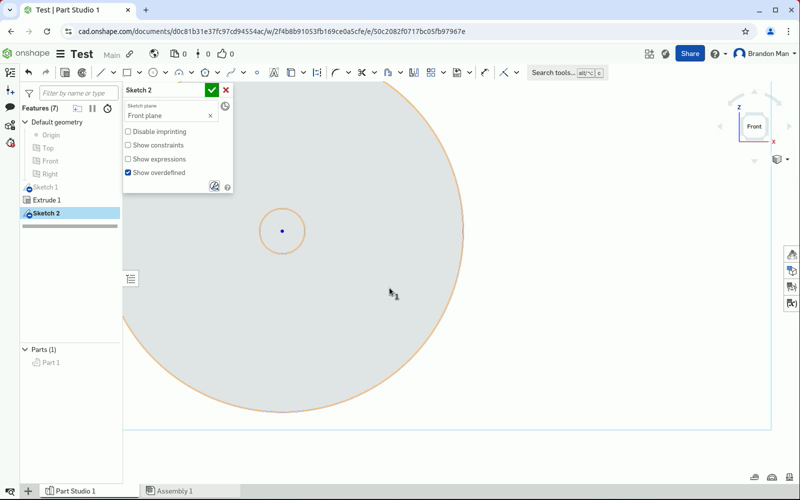
scroll(-6)
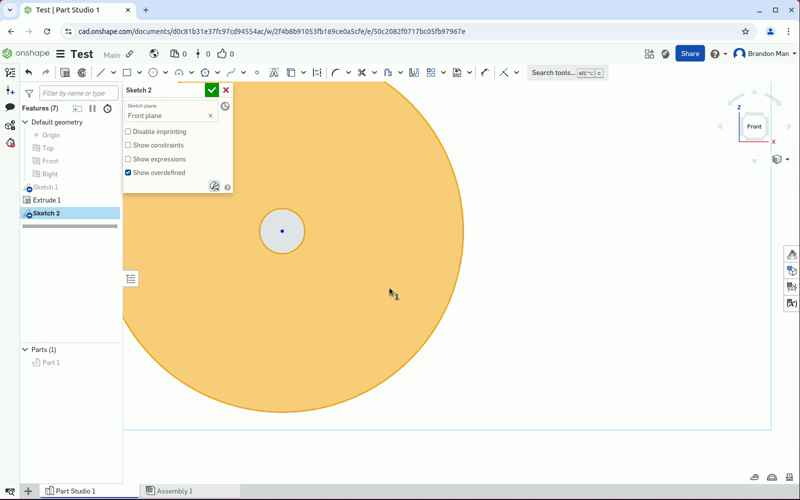
scroll(-6)
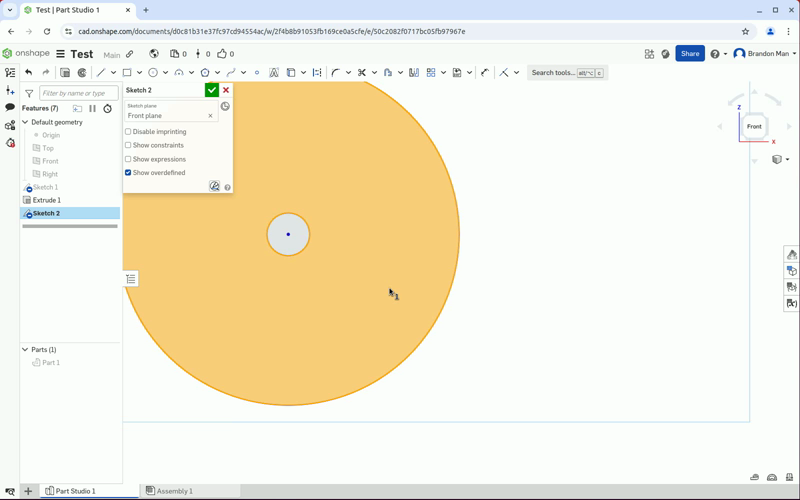
scroll(-6)
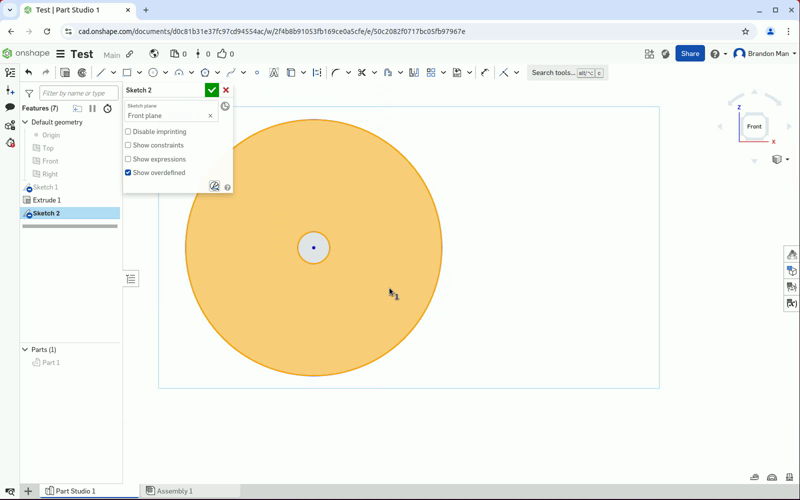
scroll(-6)
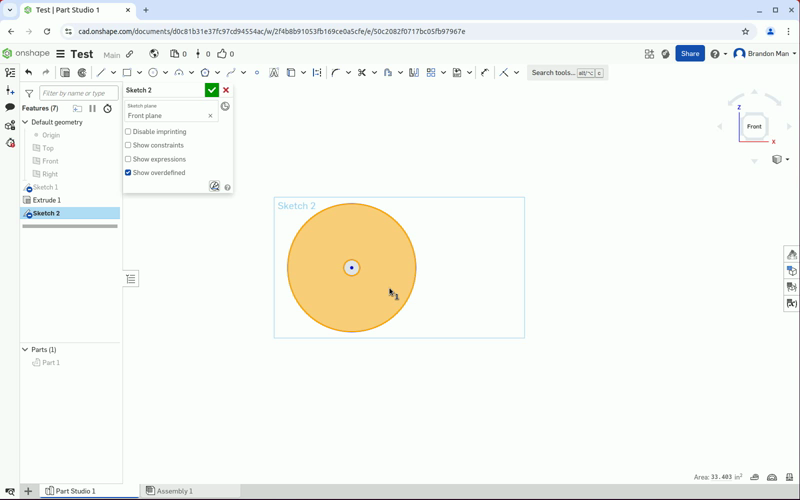
scroll(-6)
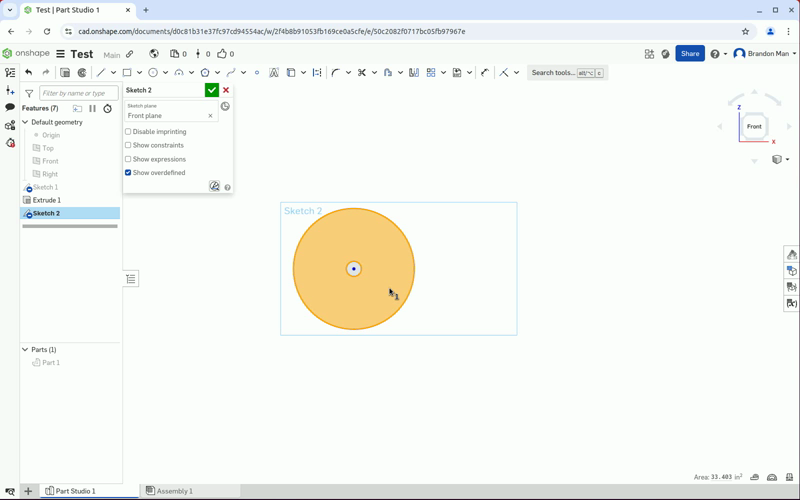
scroll(-6)
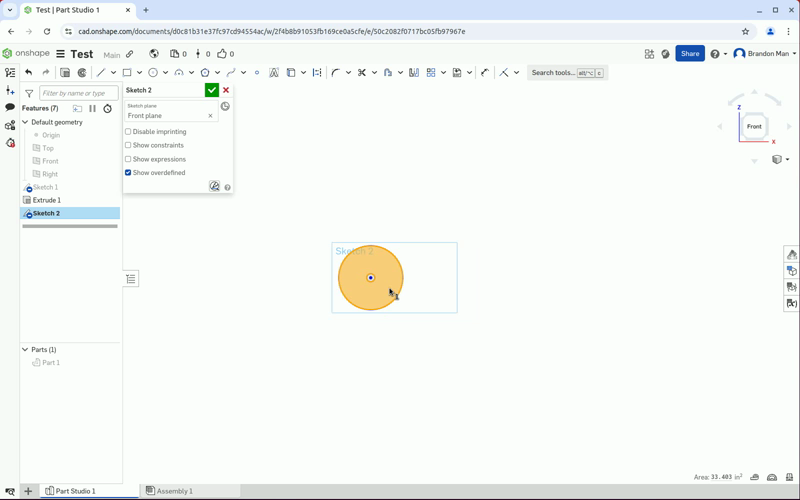
scroll(-6)
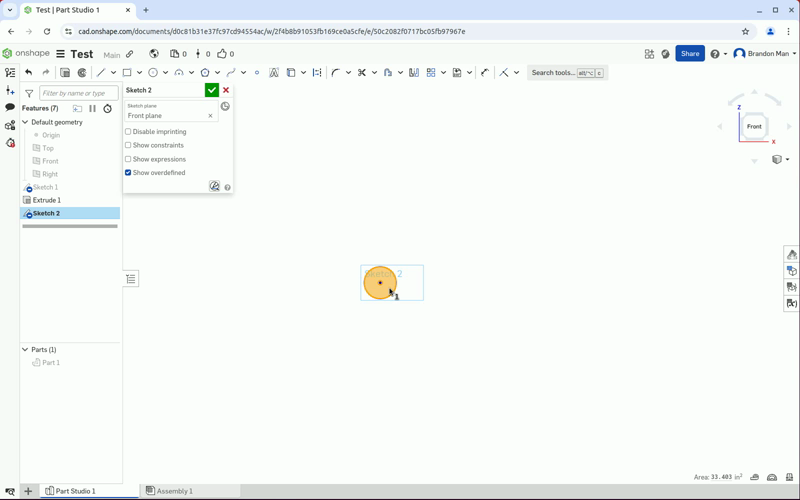
mouse_move(73, 352)
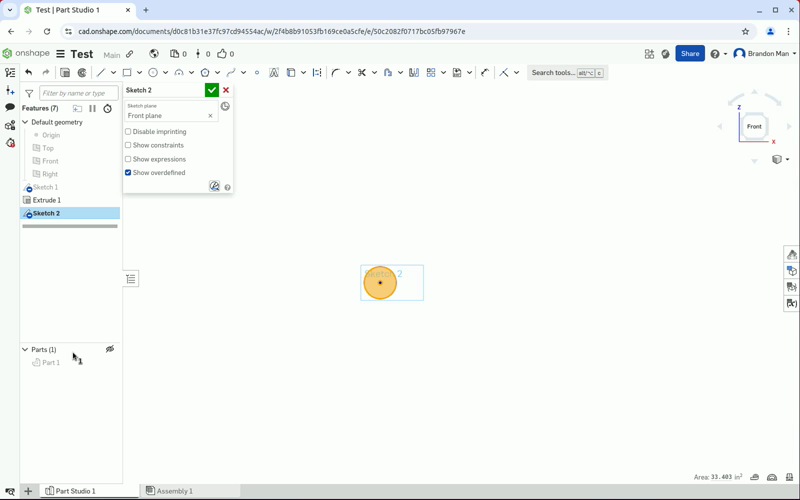
key(shift+y)
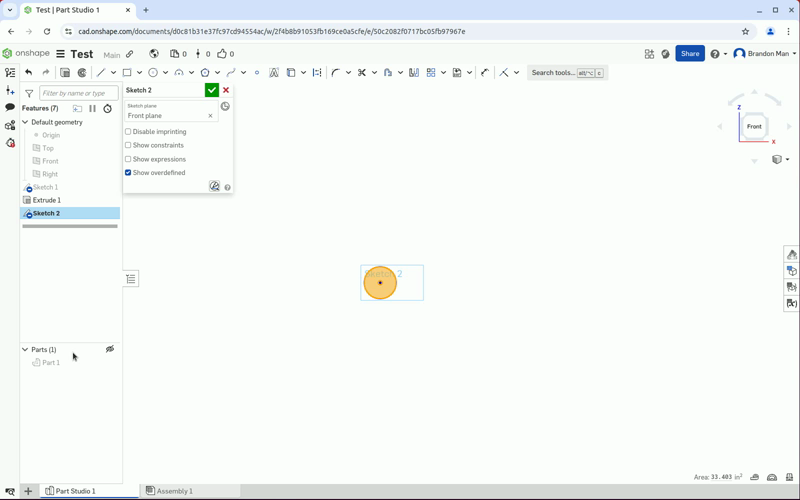
key(shift+e)
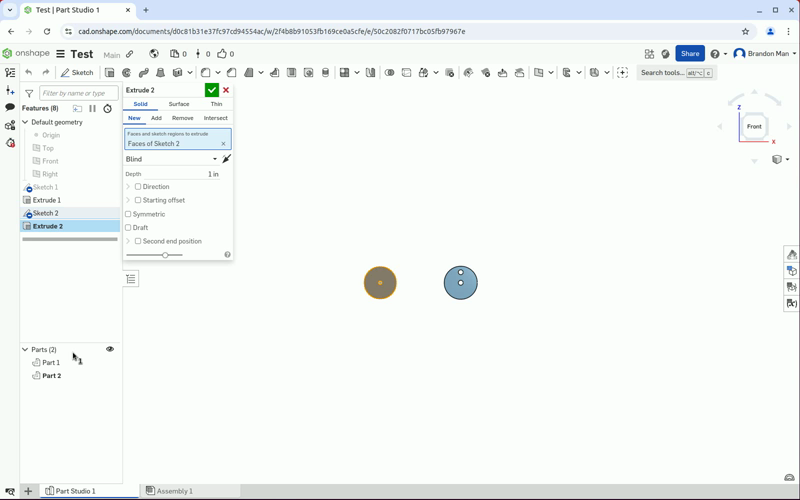
mouse_move(143, 106)
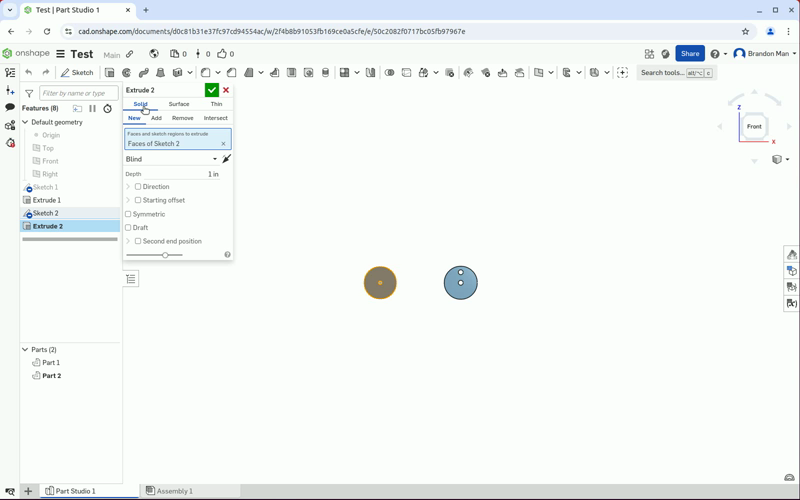
click(143, 106)
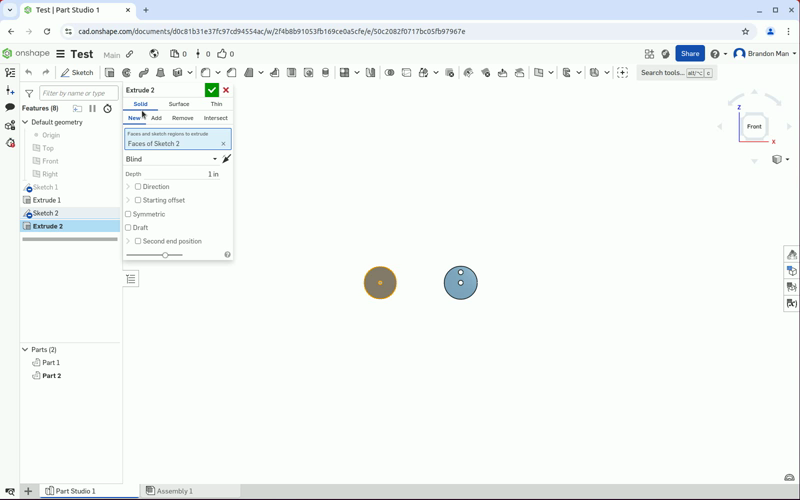
mouse_move(137, 120)
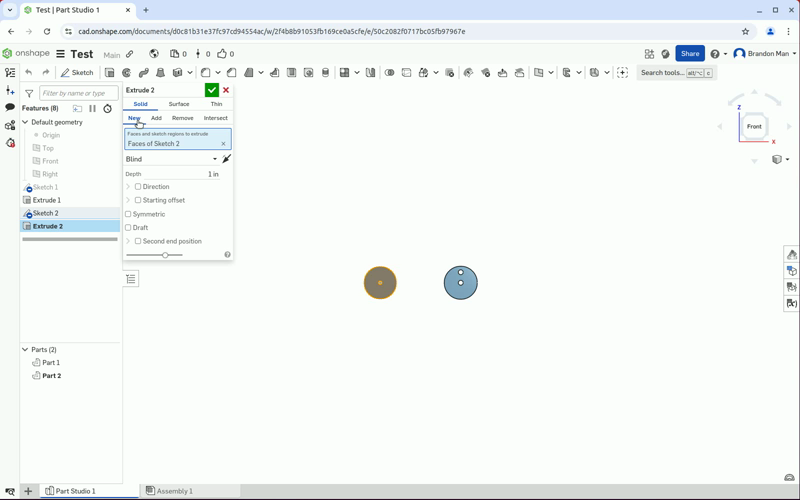
click(137, 120)
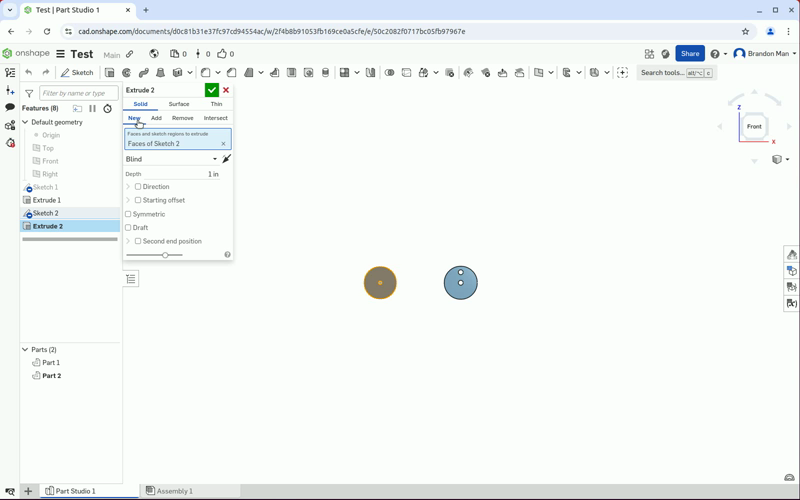
key(tab, 4)
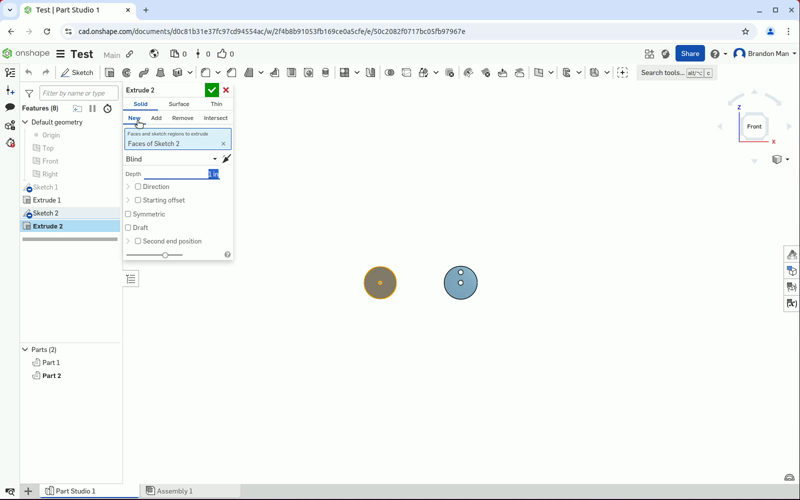
text(0.963)
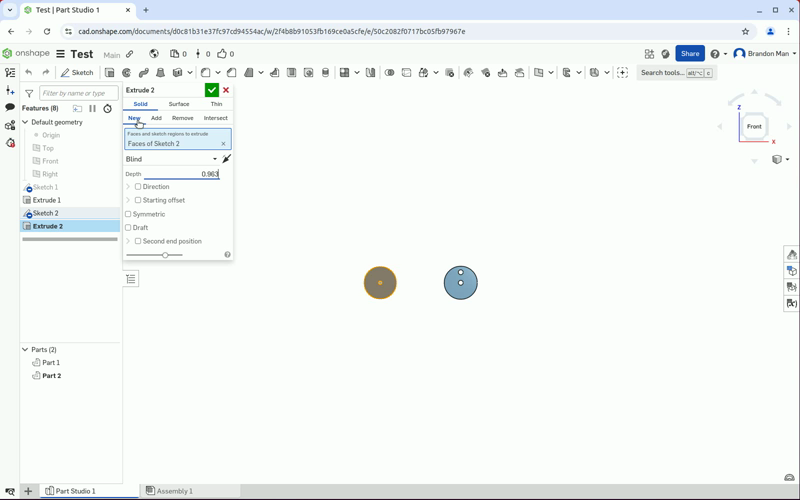
key(tab, 3)
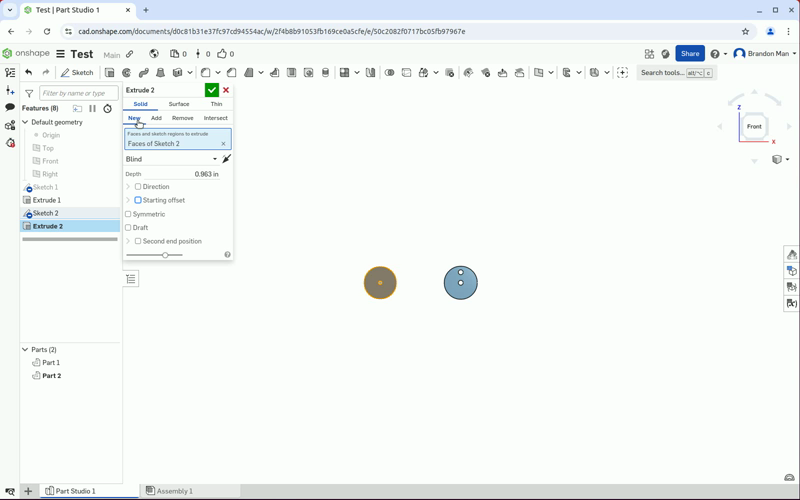
key(tab, 2)
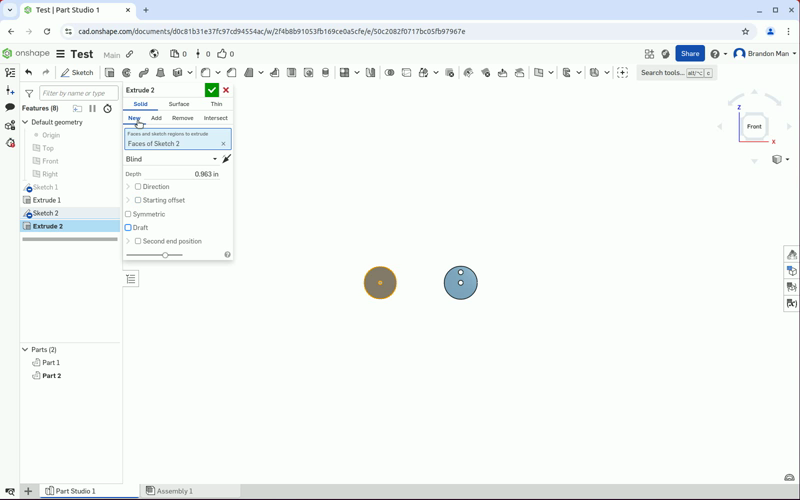
key(space)
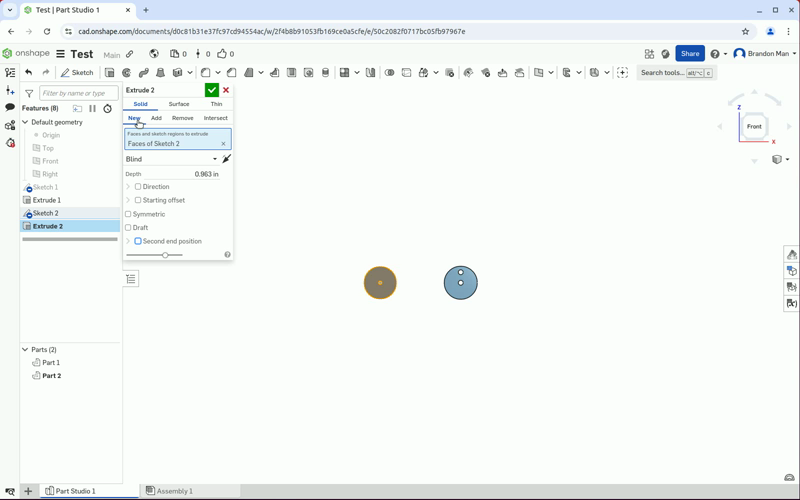
key(tab, 3)
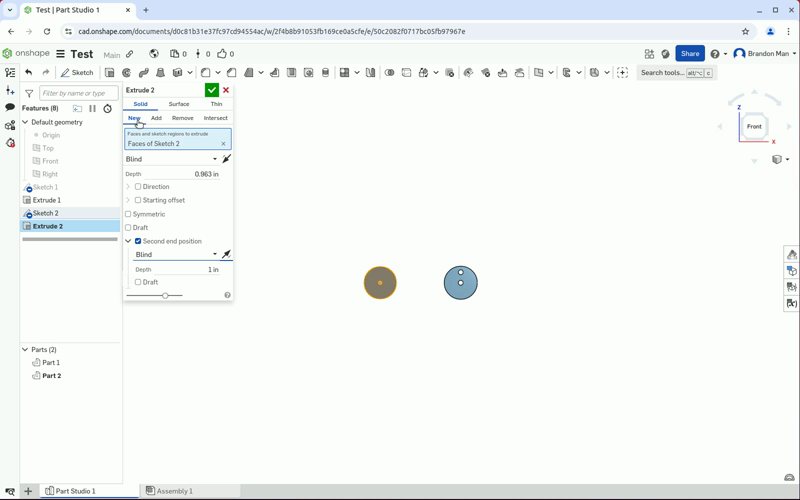
text(0.963)
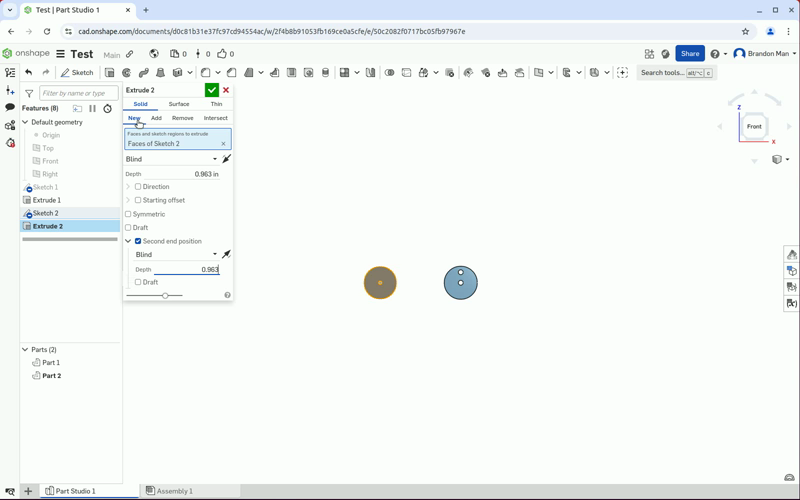
key(enter)
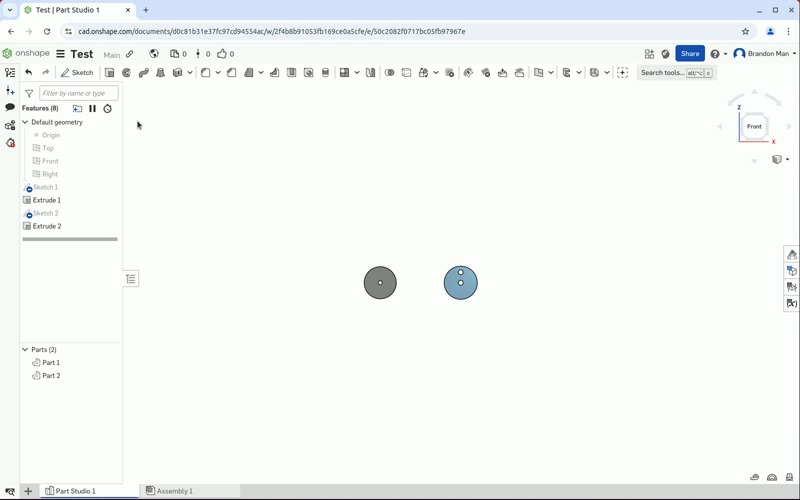
key(shift+h)
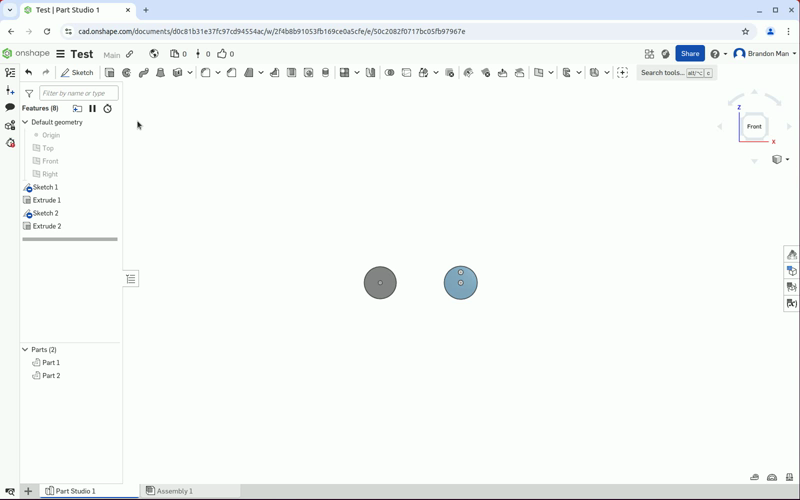
key(shift+h)
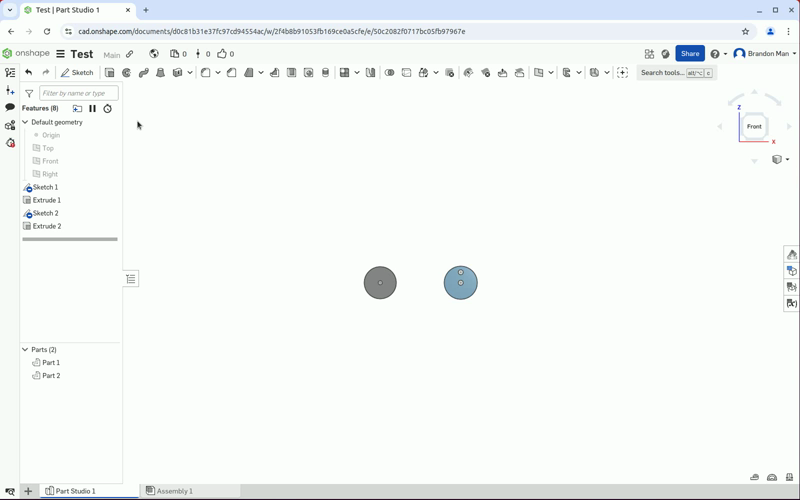
key(shift+7)
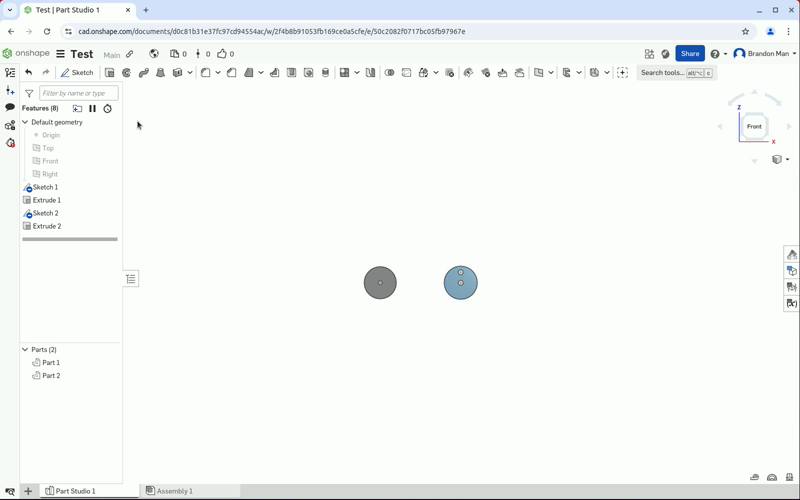
key(left, 2)
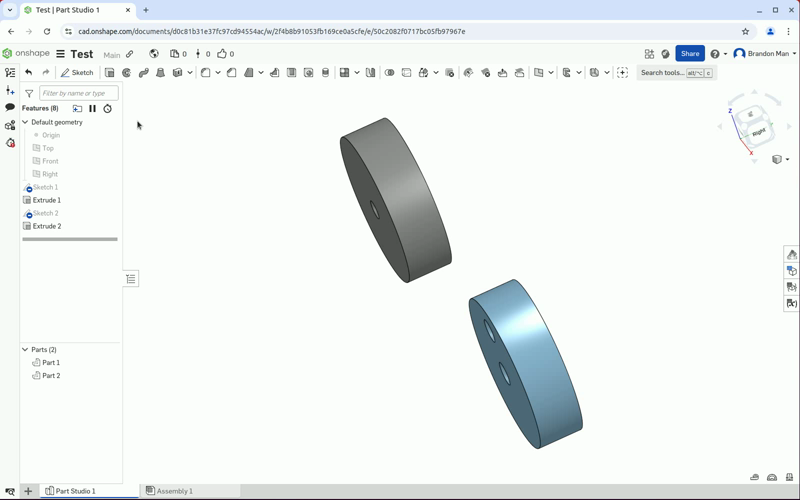
key(down, 2)
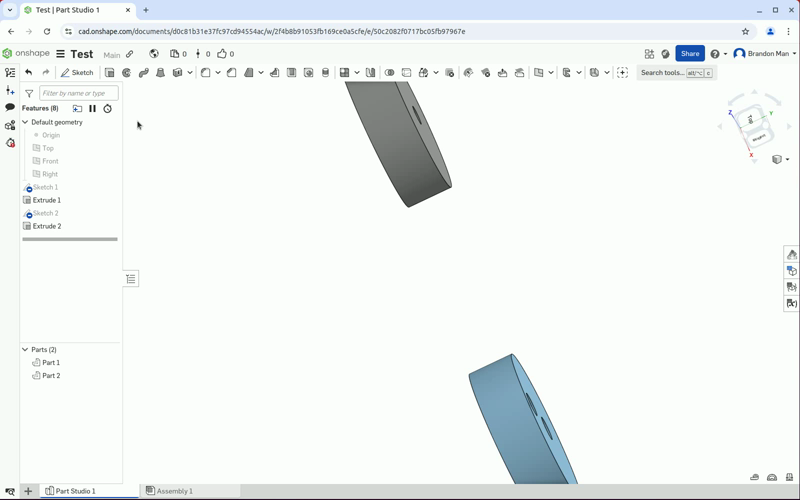
key(up, 2)
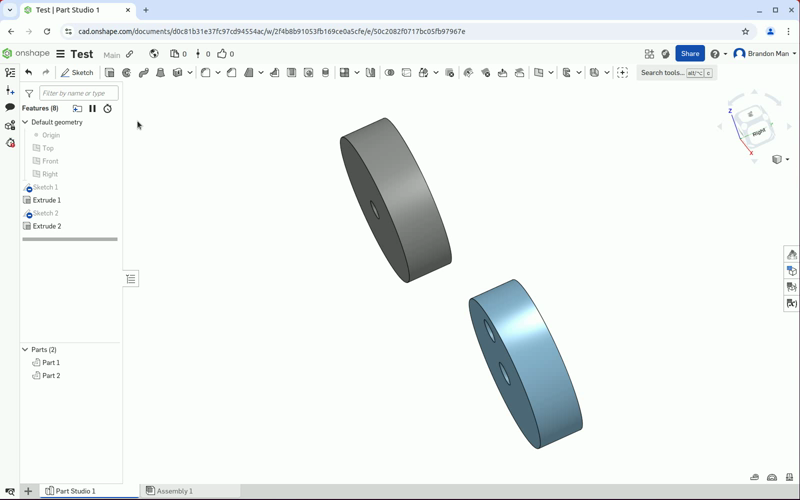
key(right, 2)
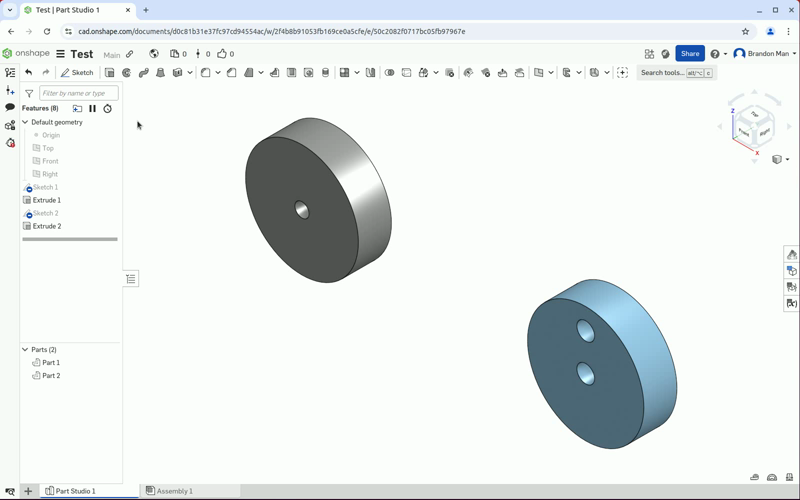
mouse_move(73, 189)
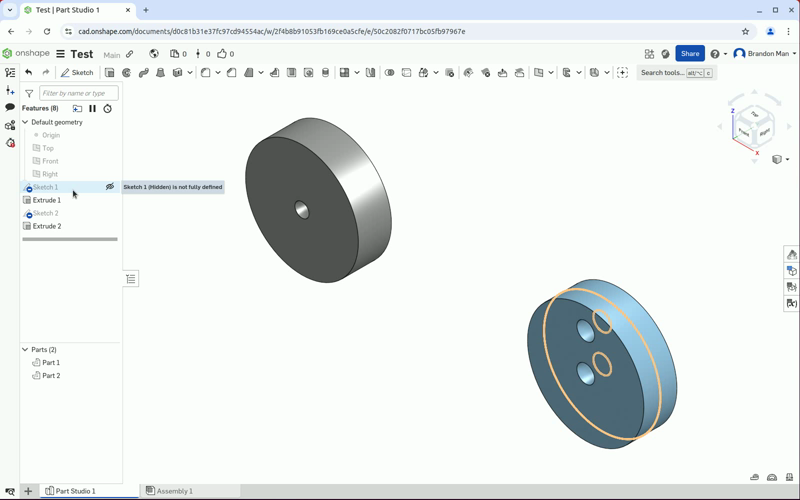
click(73, 189)